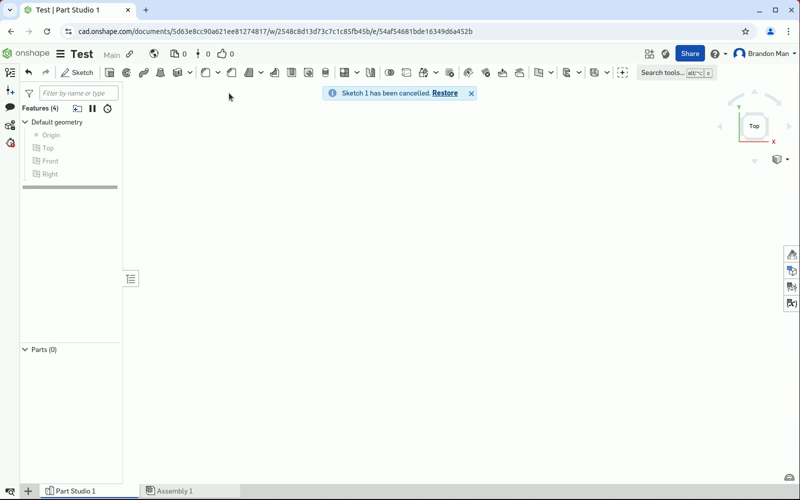
key(shift+h)
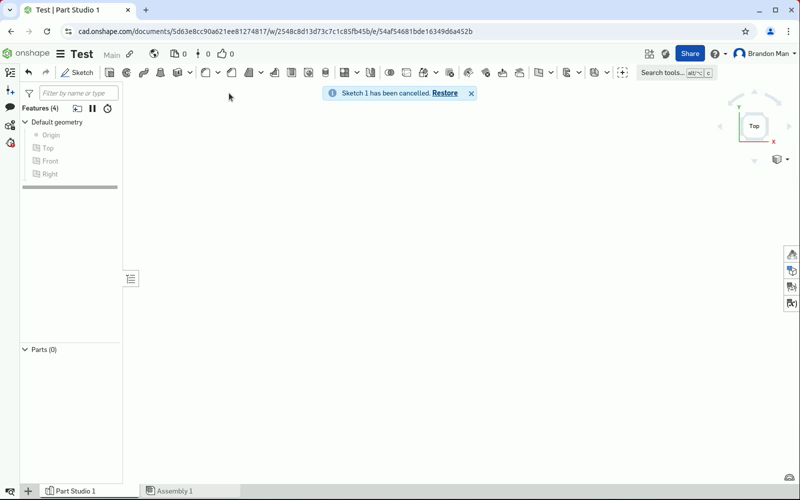
key(shift+s)
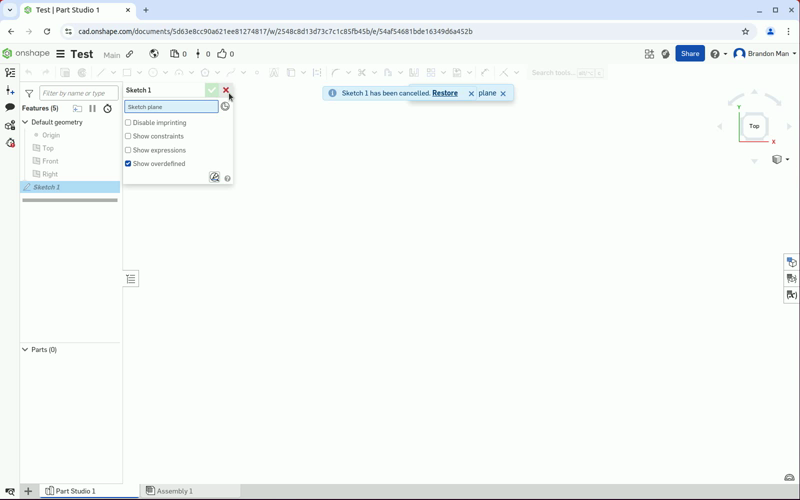
mouse_move(73, 150)
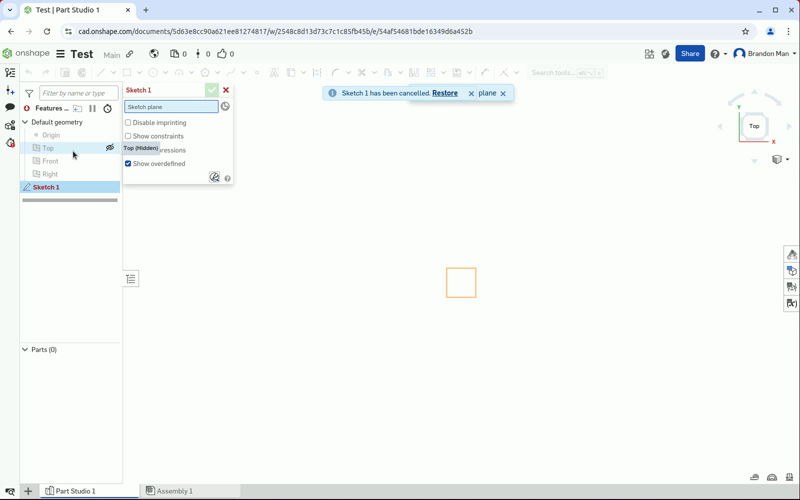
click(73, 150)
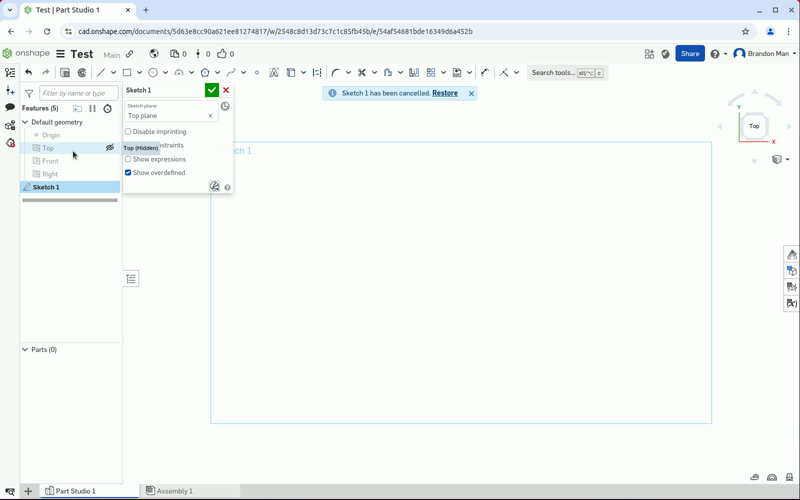
mouse_move(73, 352)
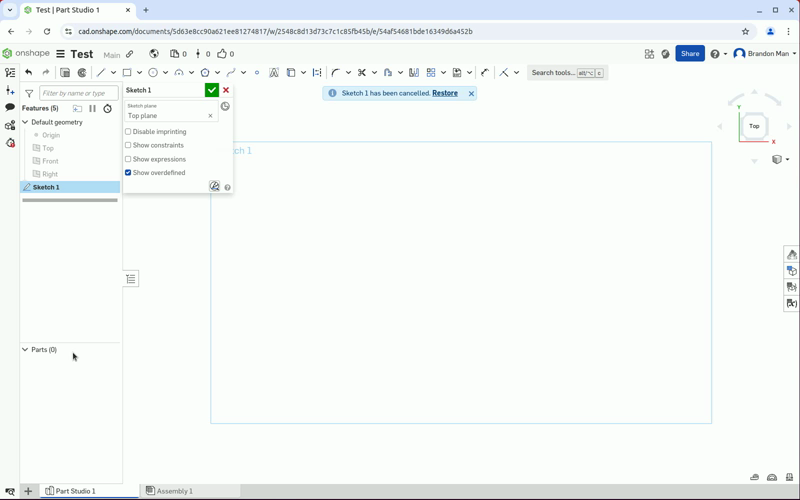
key(y)
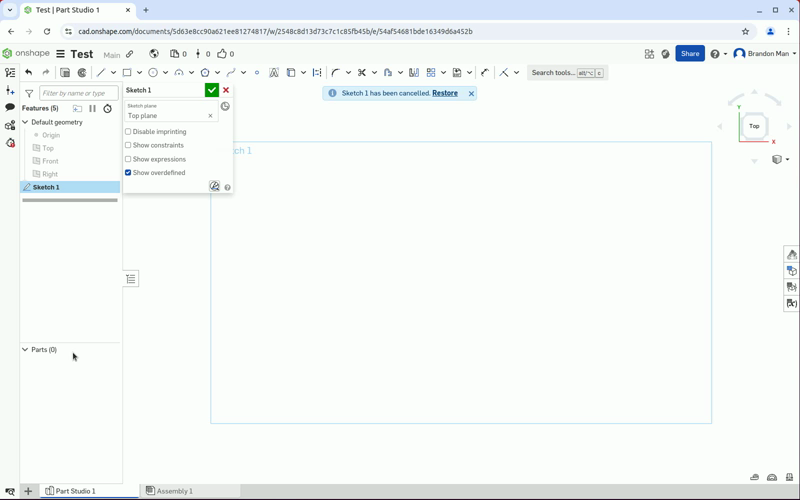
key(c)
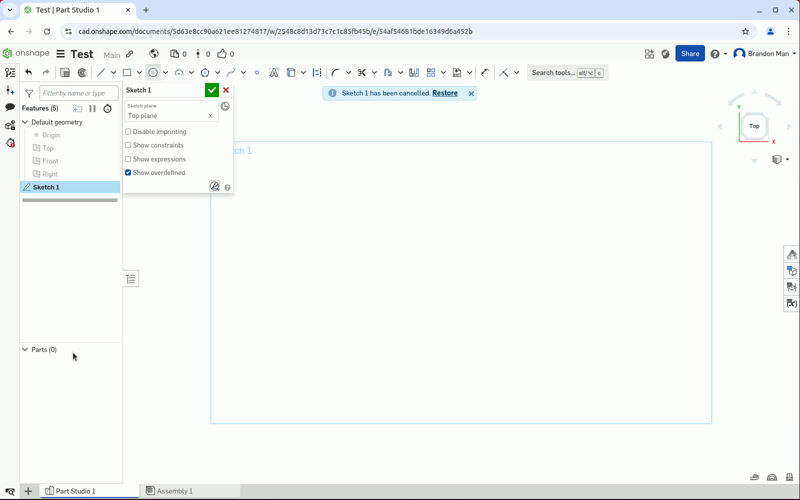
key_down(shift)
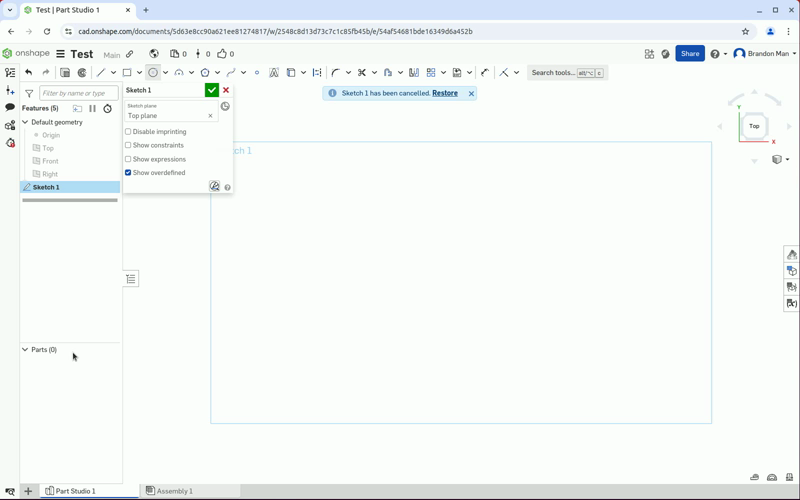
mouse_move(461, 282)
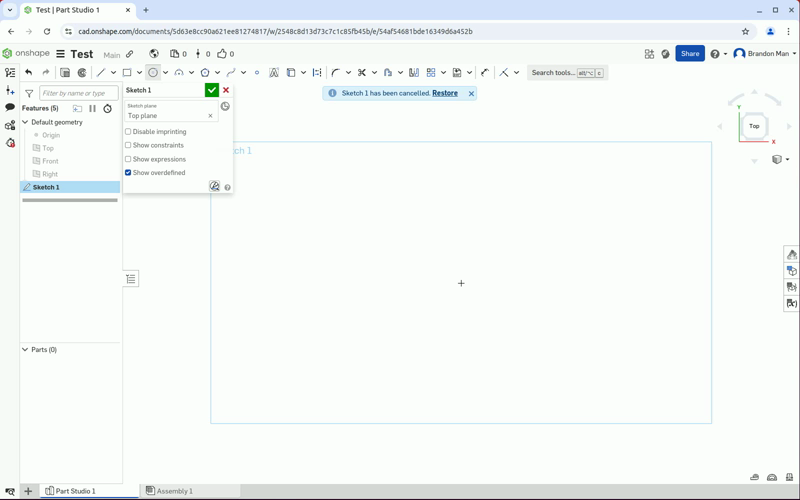
click(461, 282)
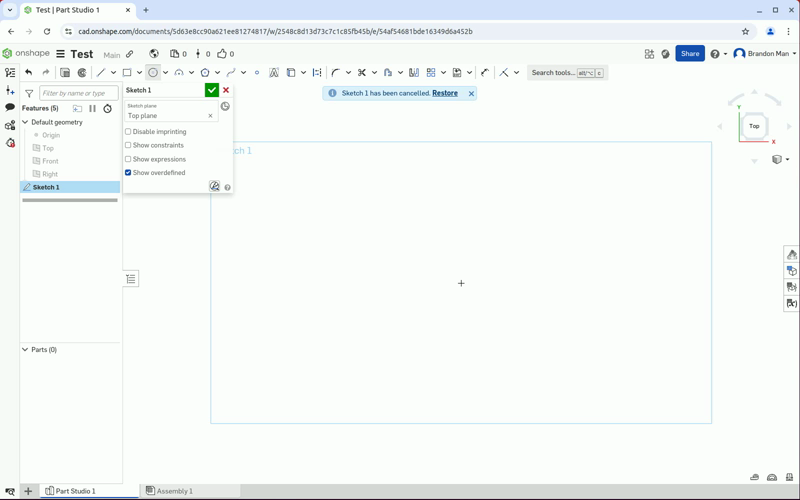
key_up(shift)
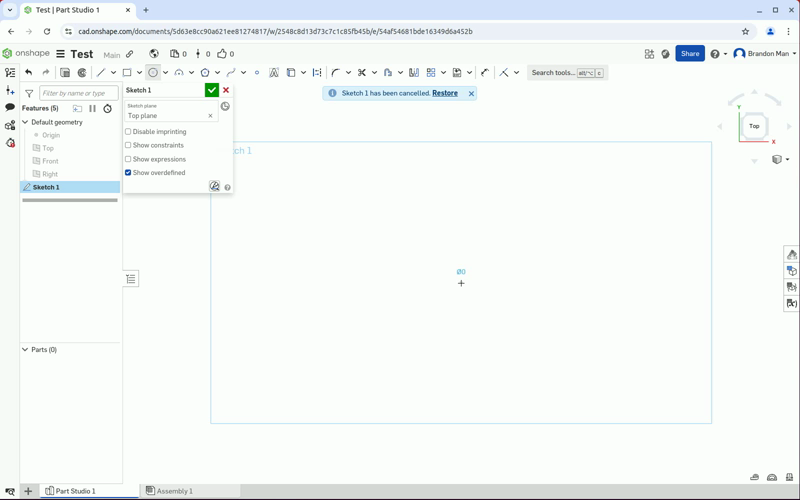
mouse_move(468, 282)
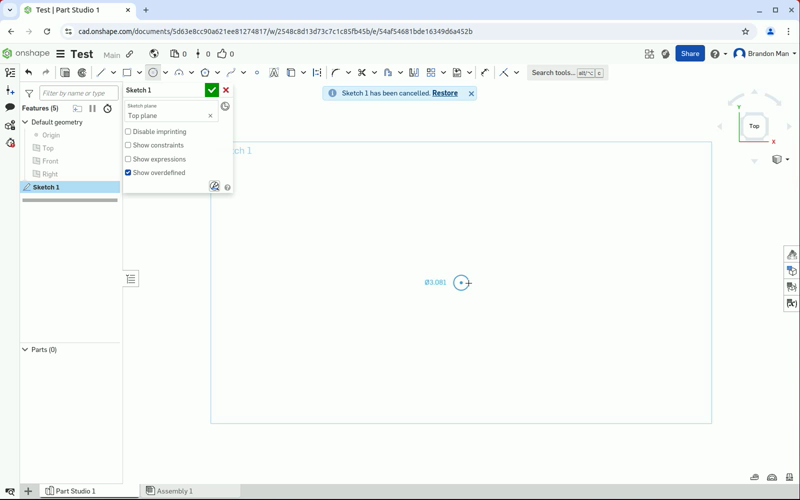
click(468, 282)
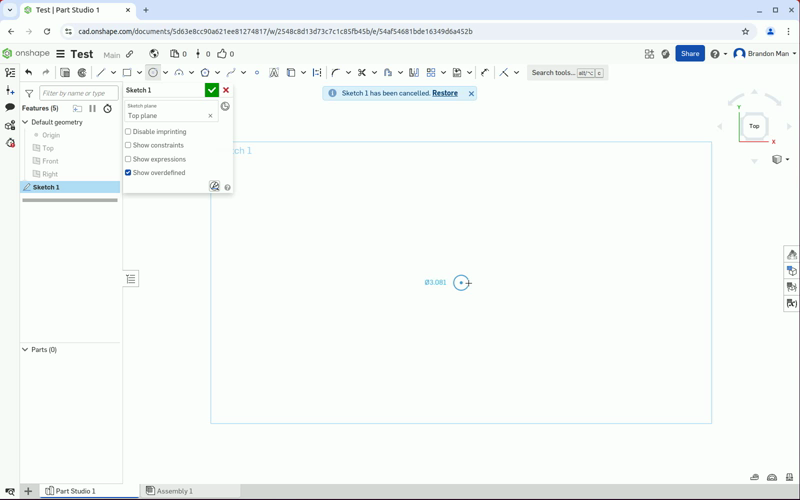
key(esc)
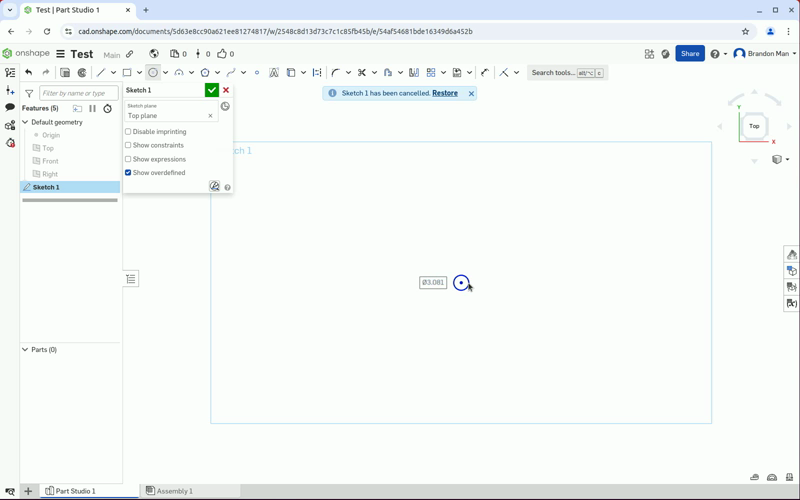
key(c)
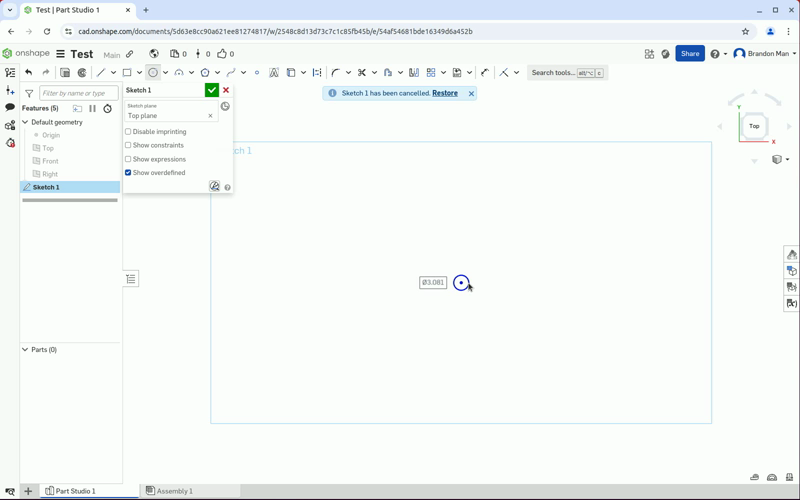
key_down(shift)
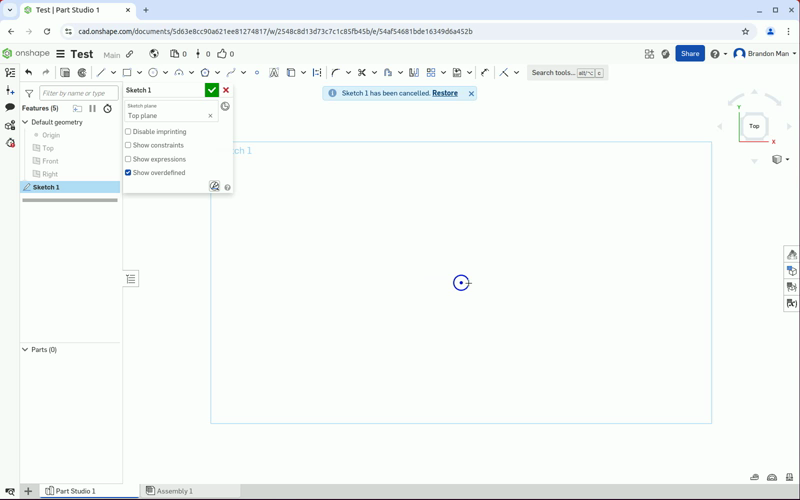
mouse_move(461, 282)
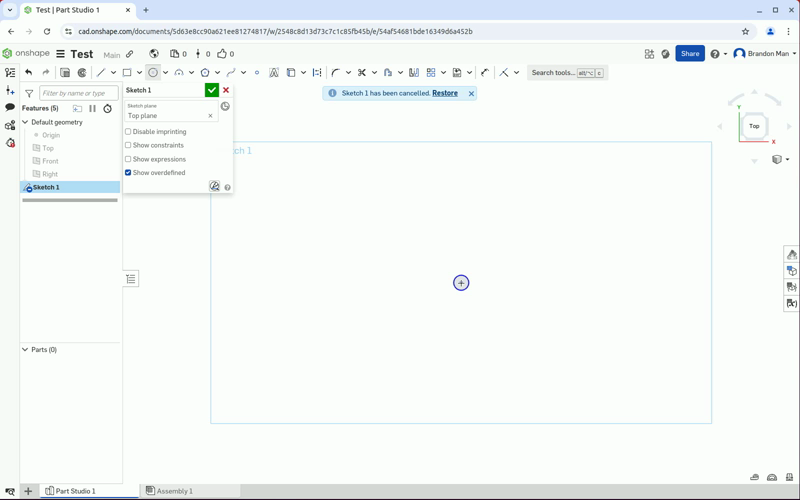
click(461, 282)
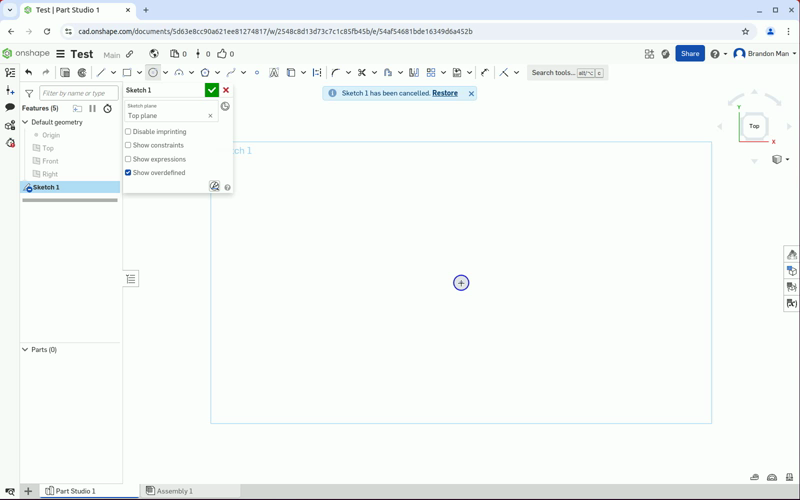
key_up(shift)
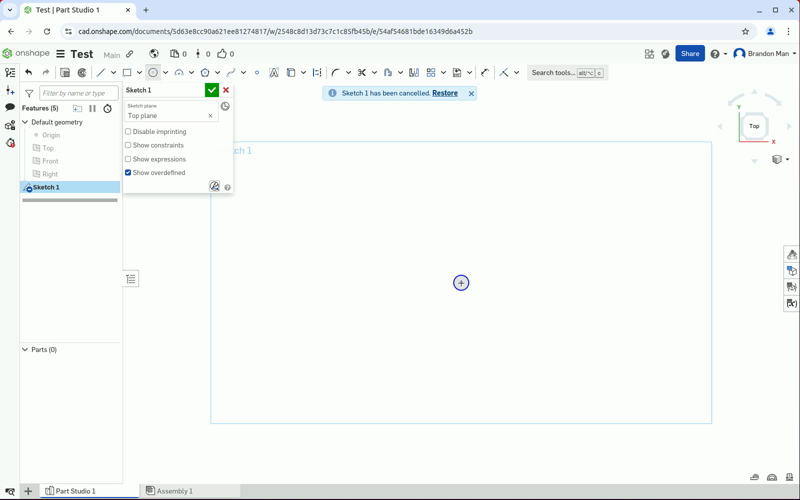
mouse_move(468, 282)
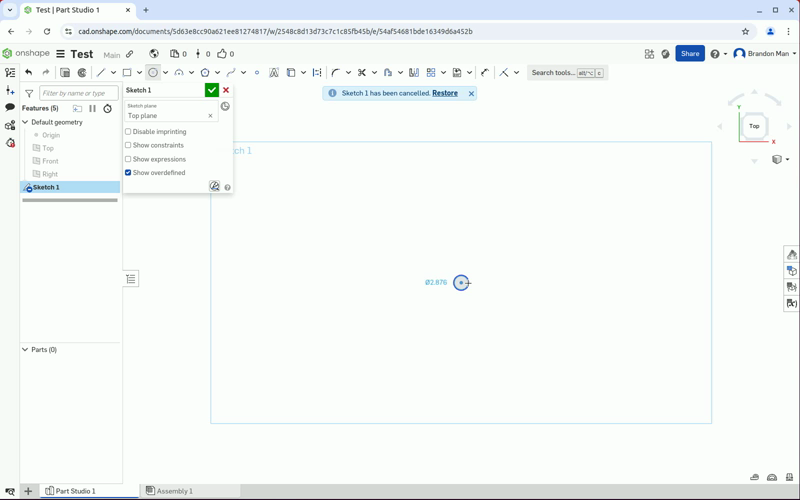
scroll(6)
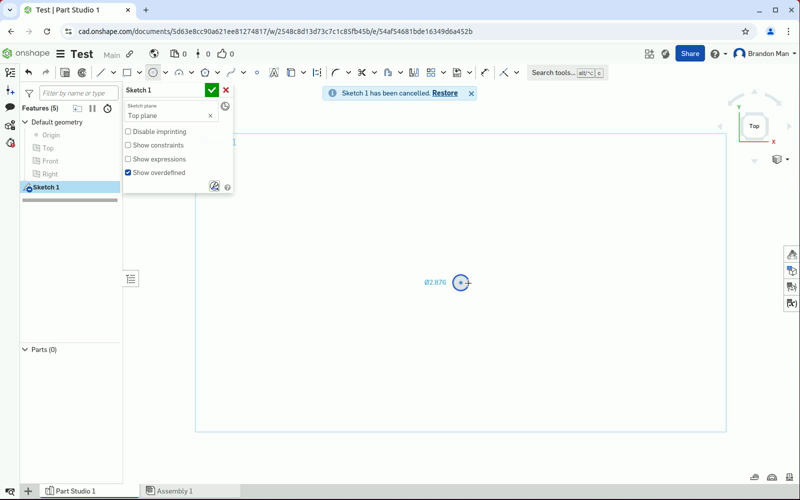
scroll(6)
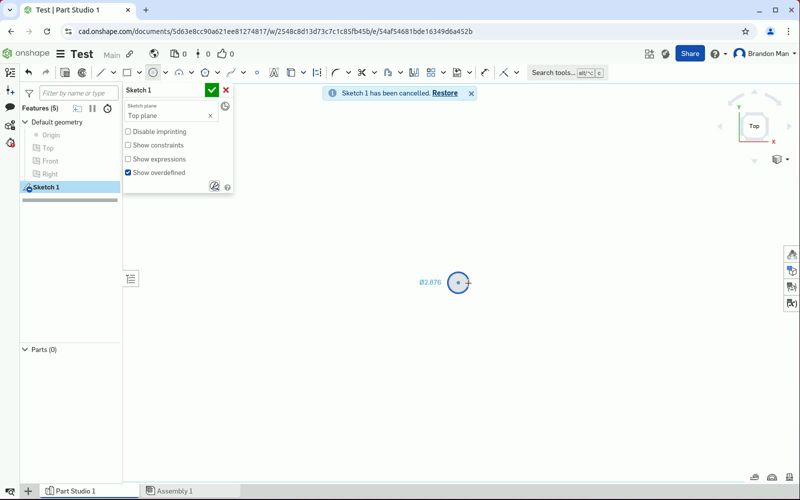
scroll(6)
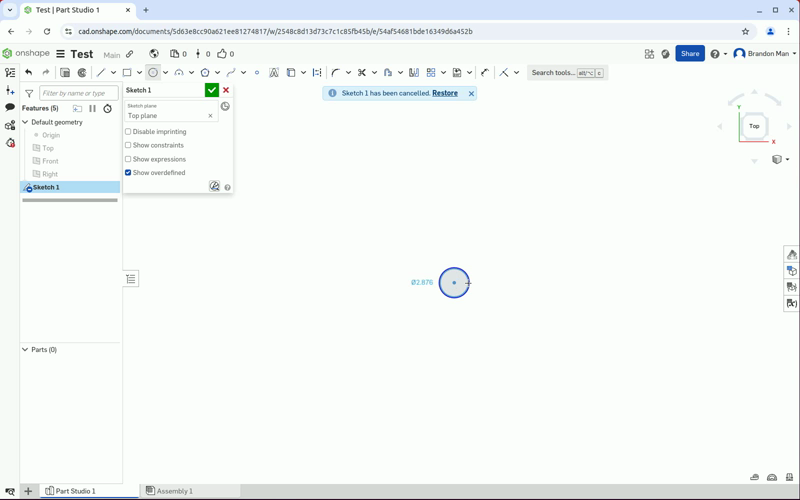
scroll(6)
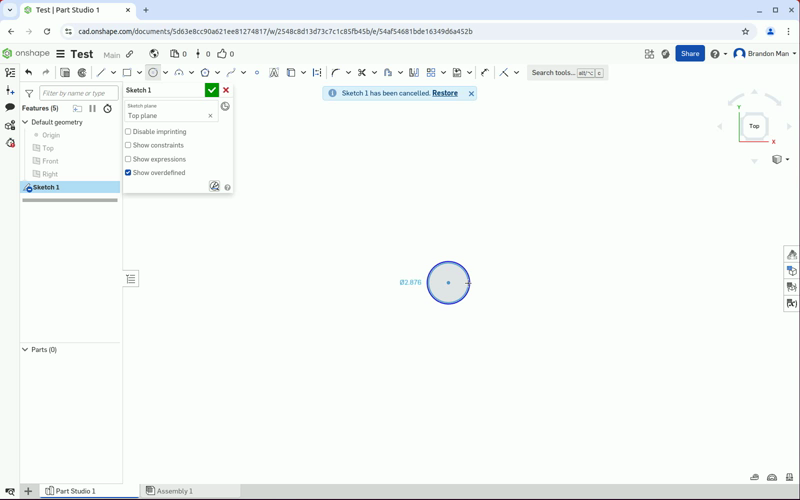
scroll(6)
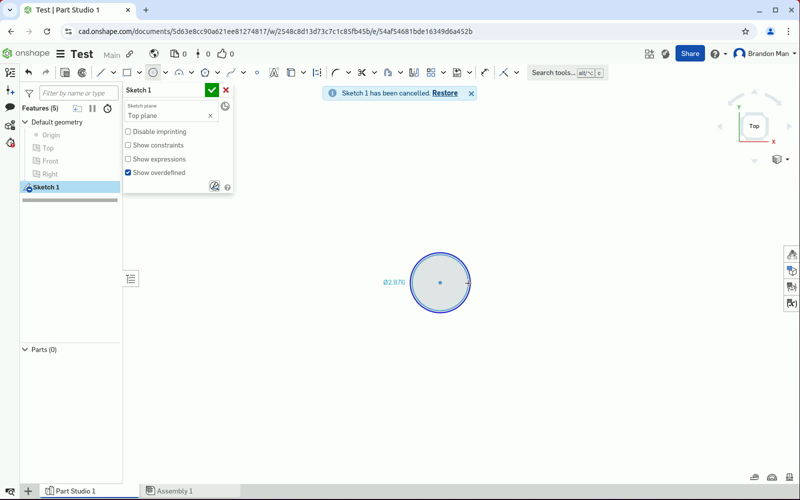
scroll(6)
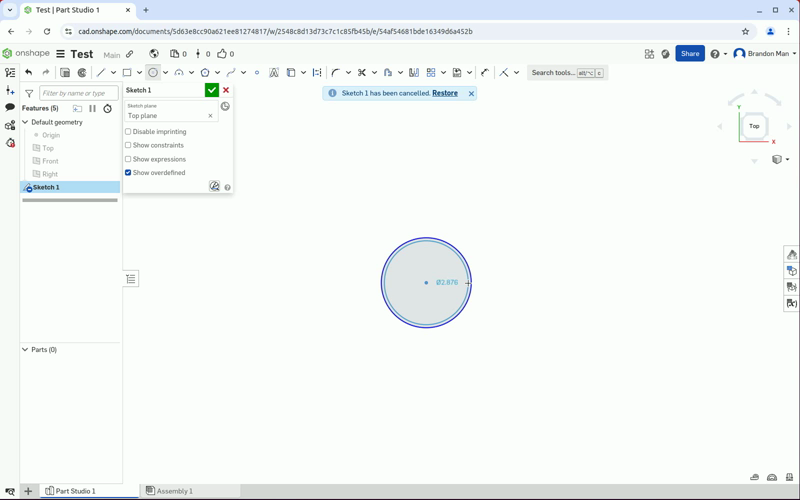
scroll(6)
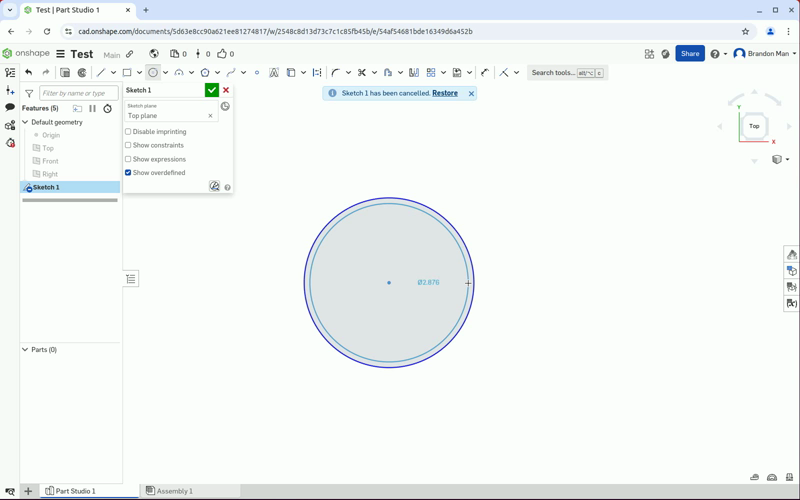
click(468, 282)
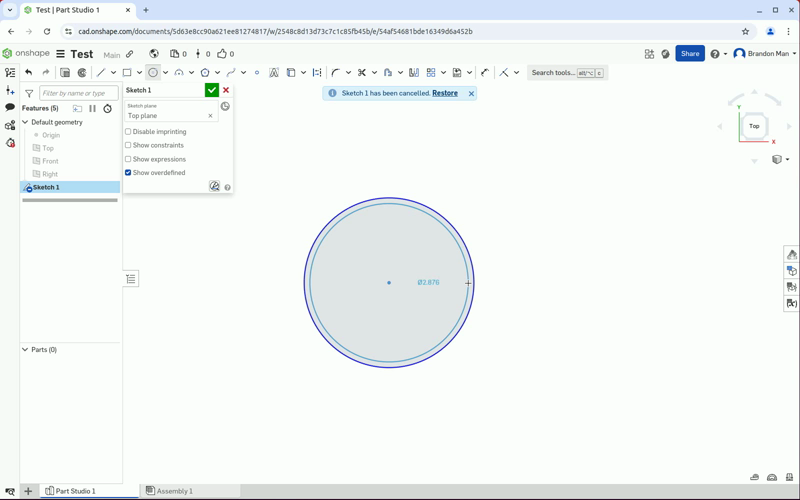
scroll(-6)
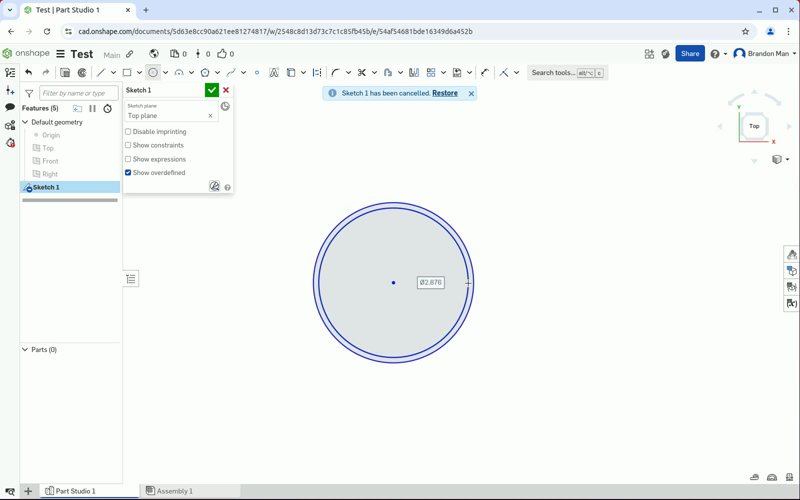
scroll(-6)
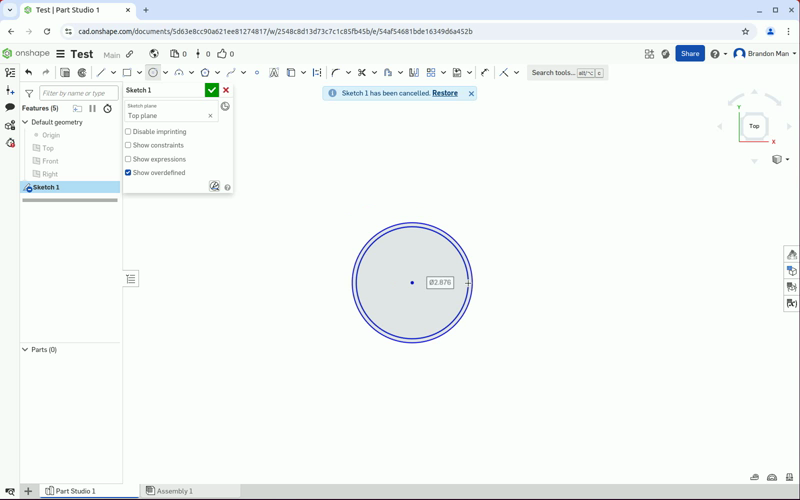
scroll(-6)
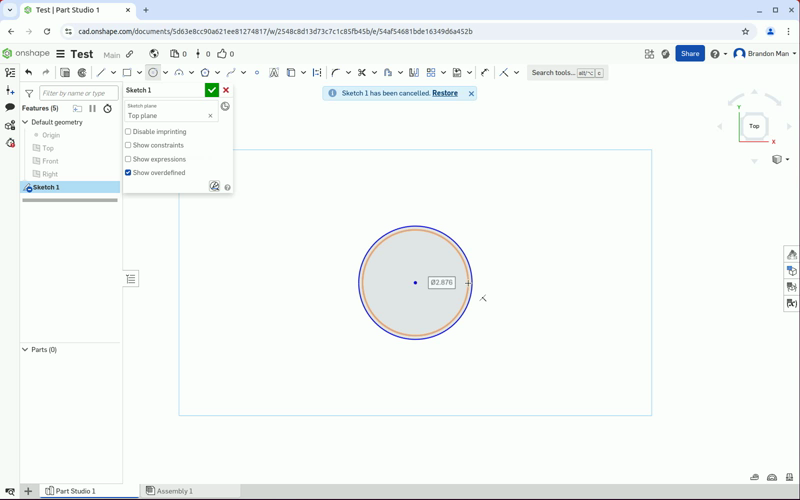
scroll(-6)
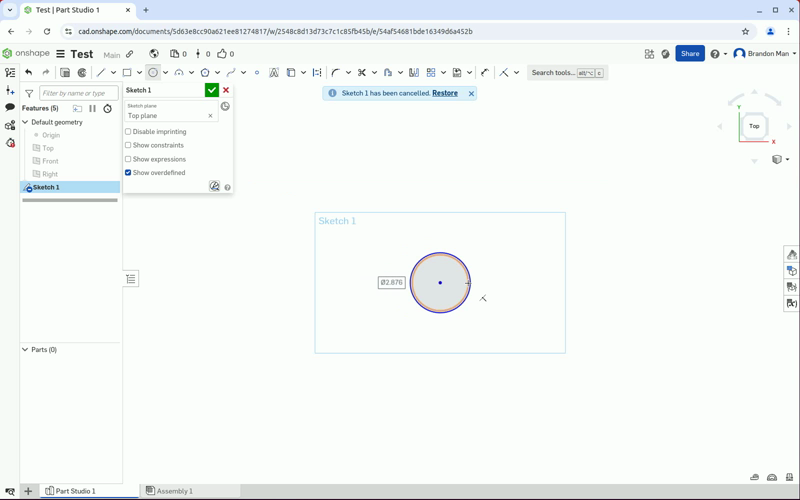
scroll(-6)
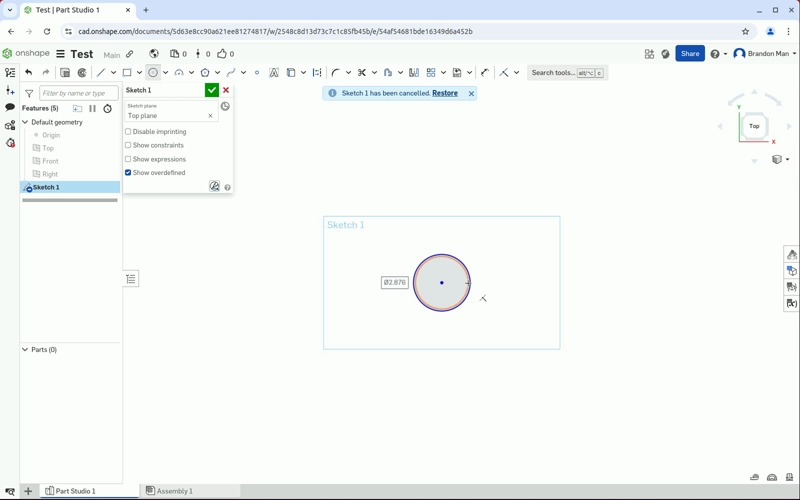
scroll(-6)
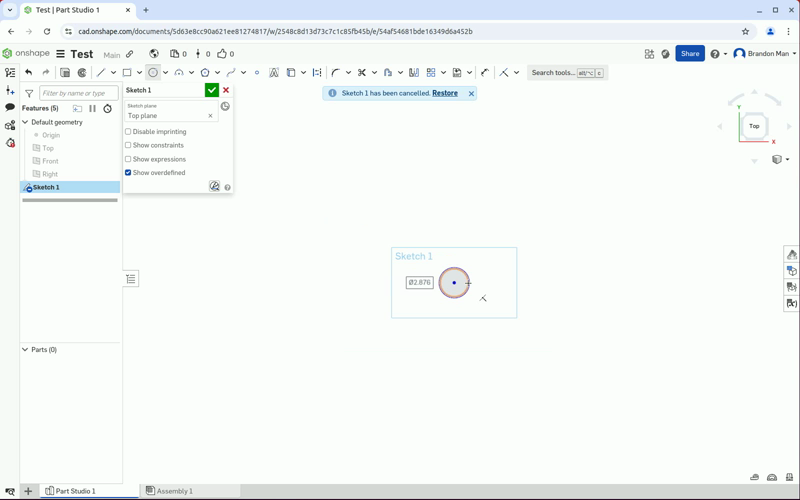
scroll(-6)
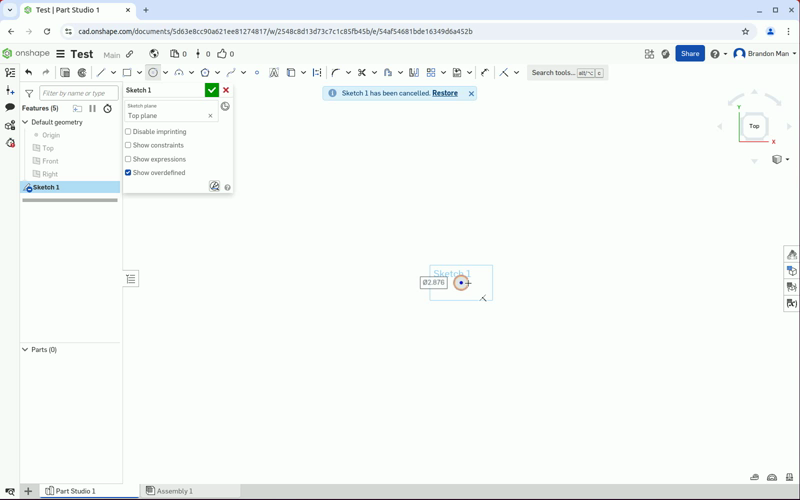
key(esc)
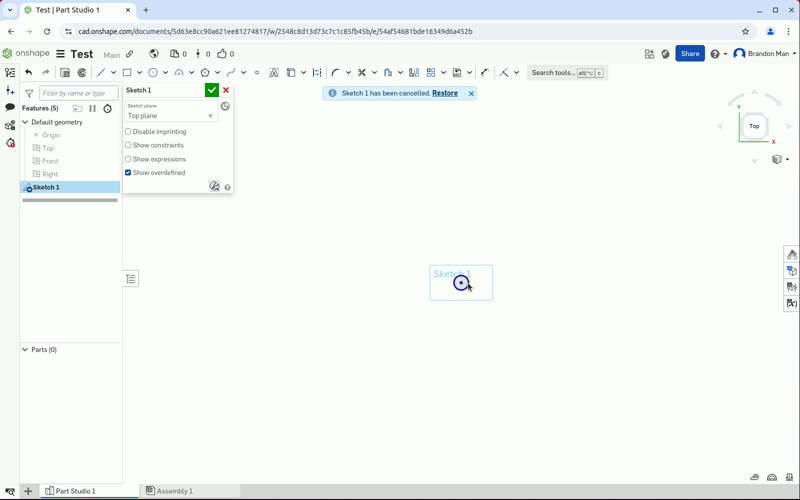
mouse_move(462, 290)
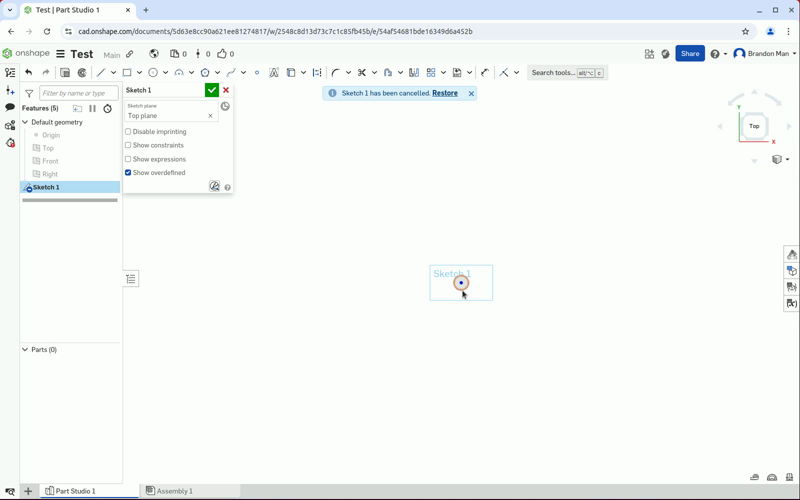
scroll(6)
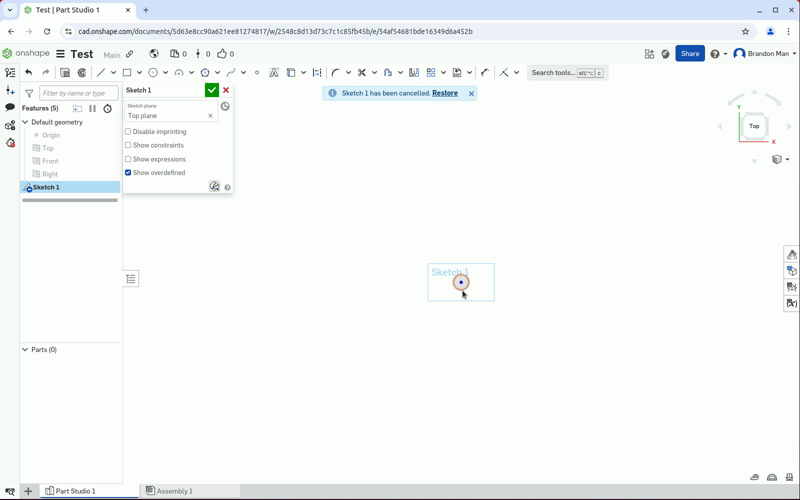
scroll(6)
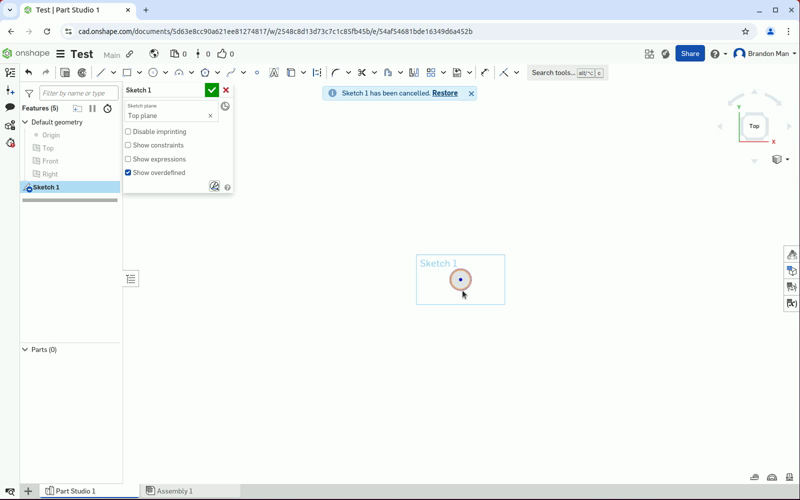
scroll(6)
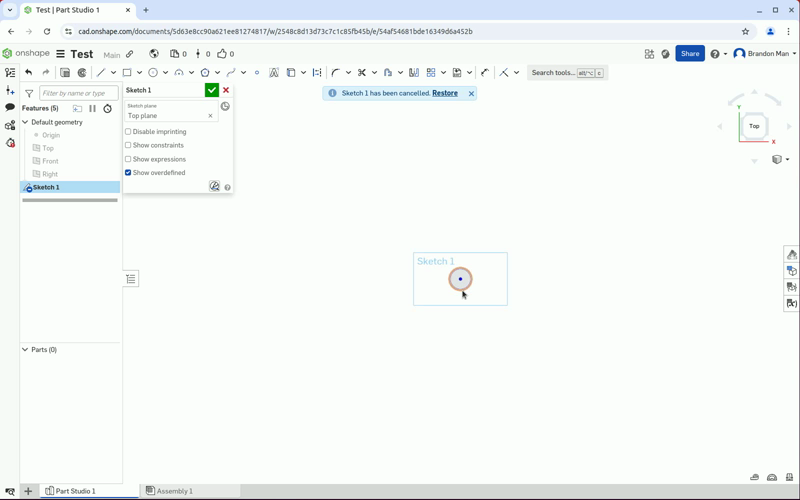
scroll(6)
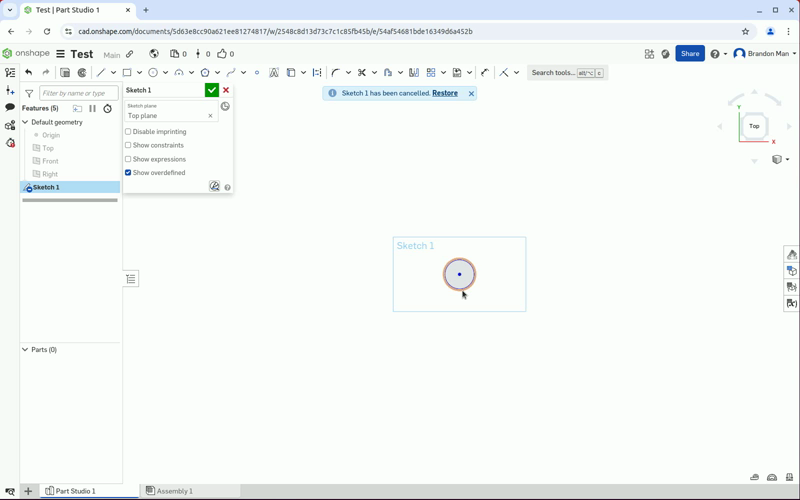
scroll(6)
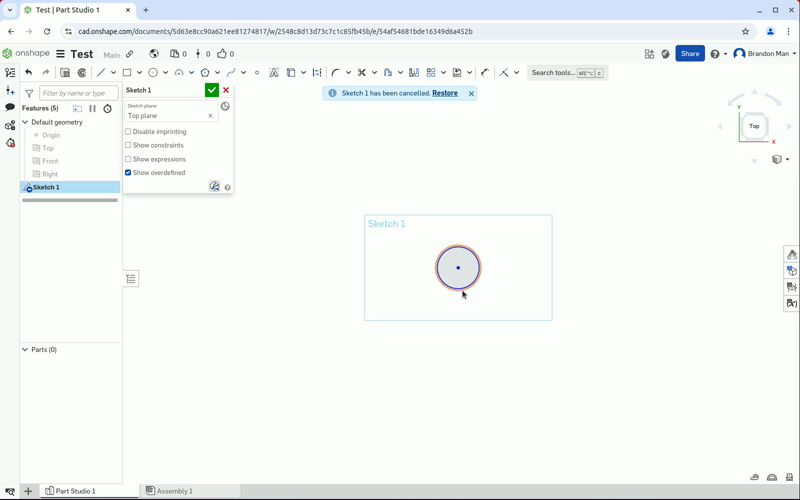
scroll(6)
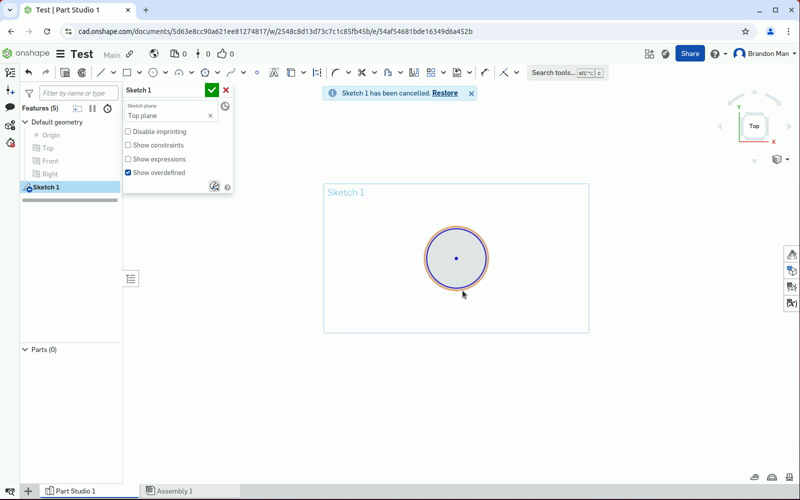
scroll(6)
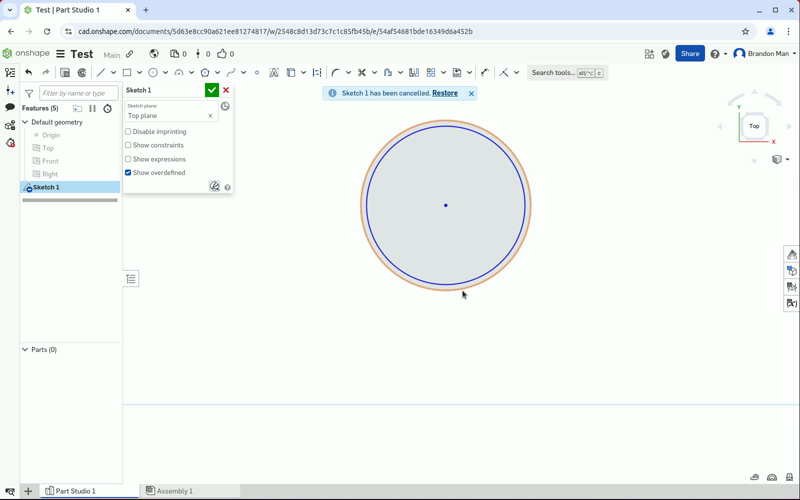
click(462, 290)
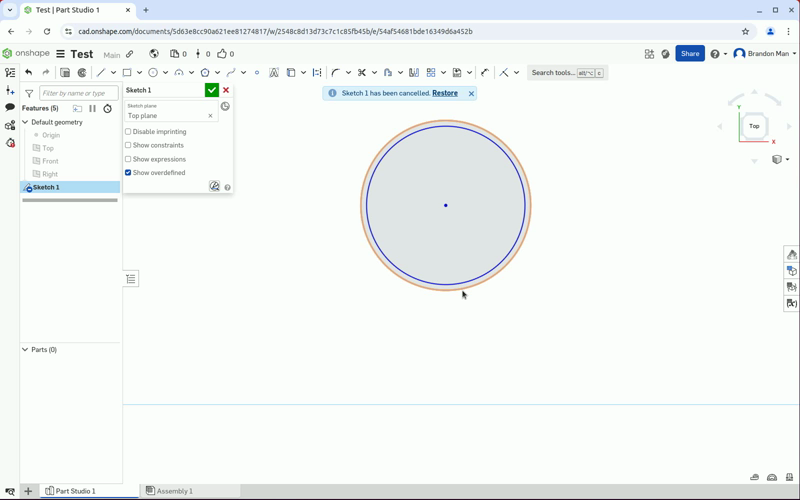
scroll(-6)
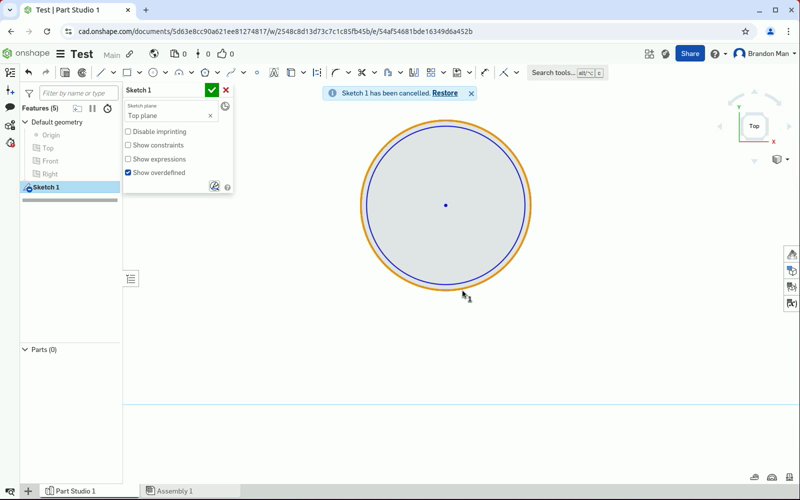
scroll(-6)
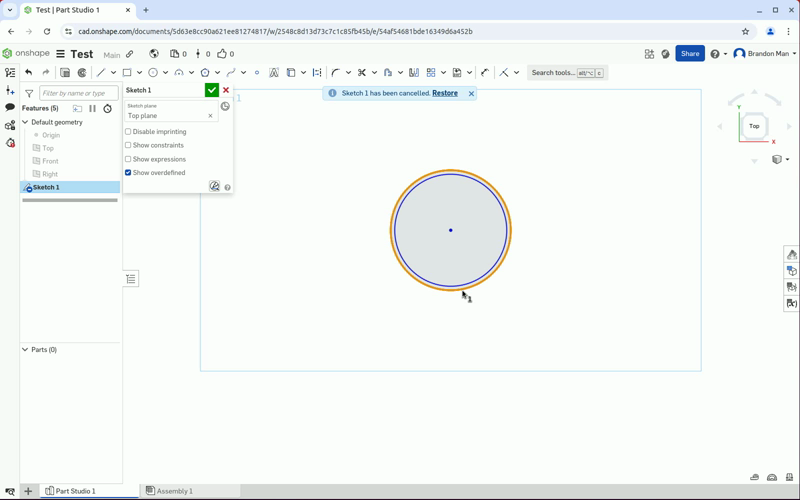
scroll(-6)
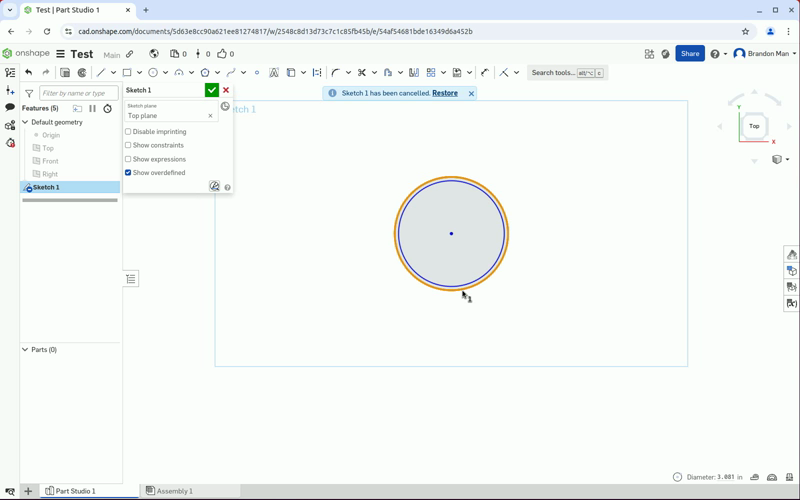
scroll(-6)
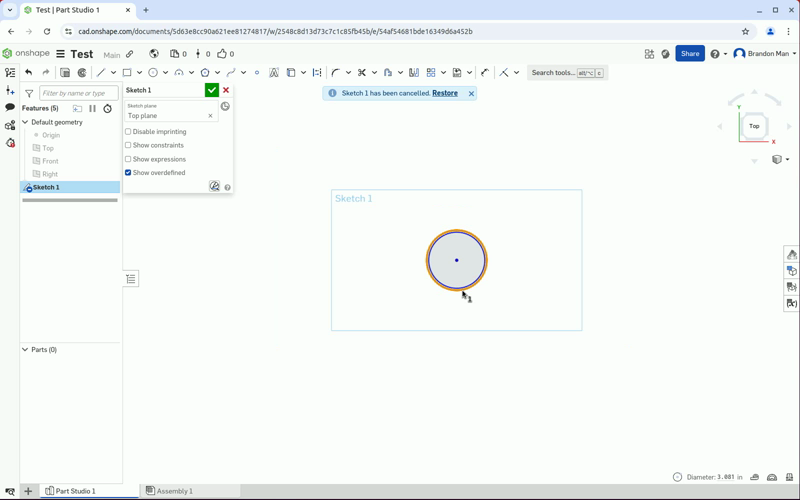
scroll(-6)
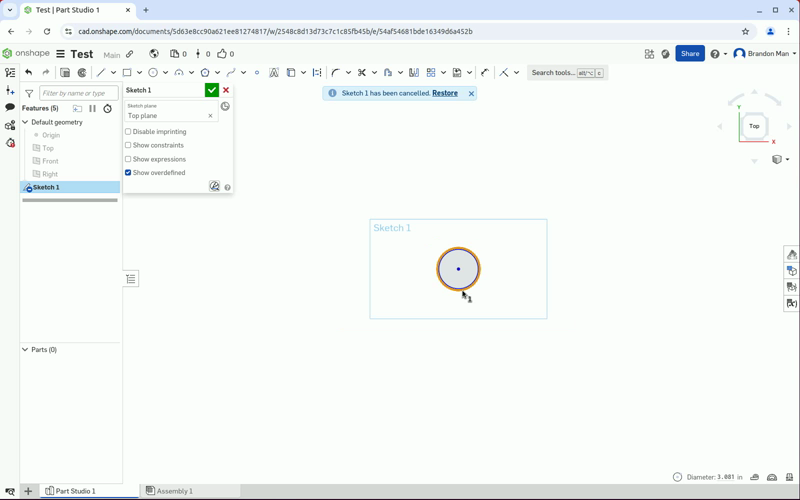
scroll(-6)
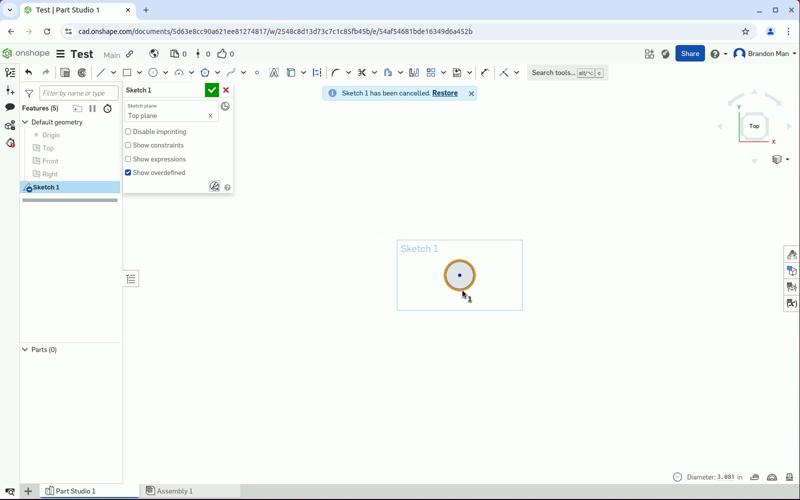
scroll(-6)
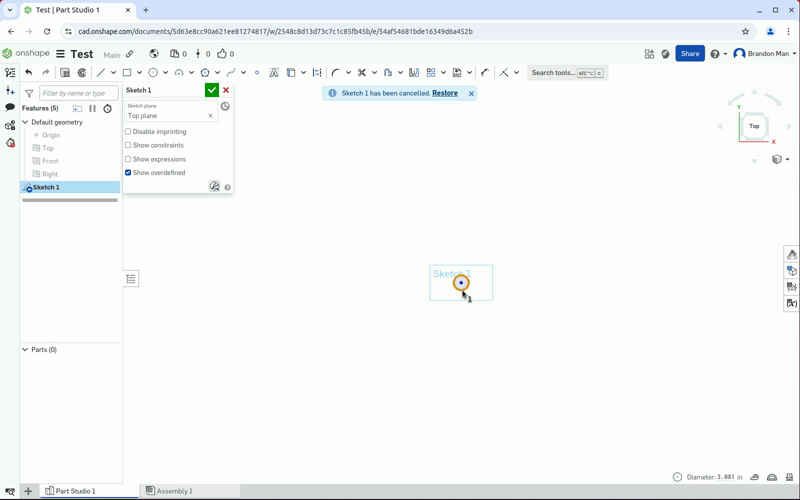
mouse_move(73, 352)
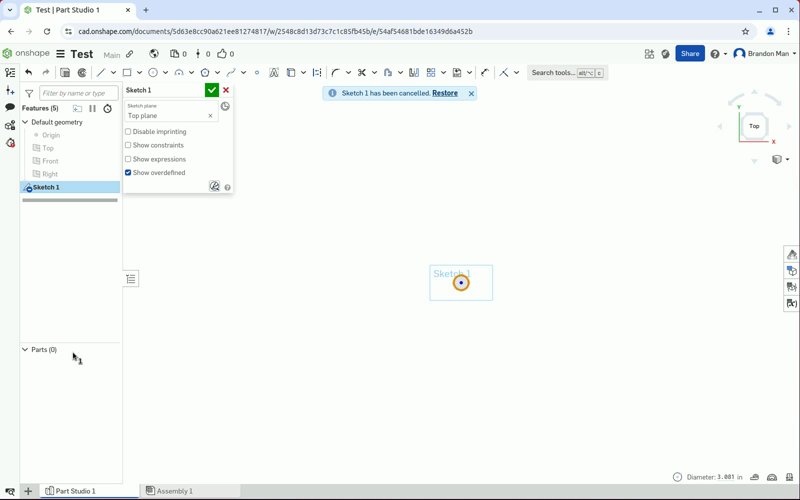
key(shift+y)
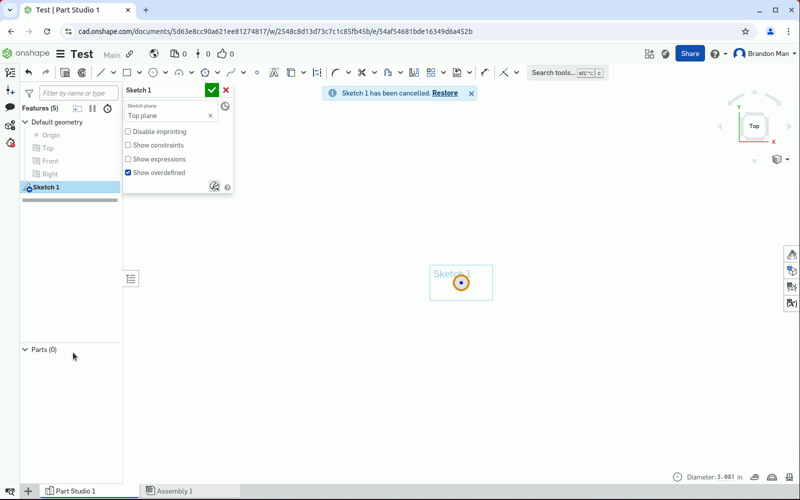
key(shift+e)
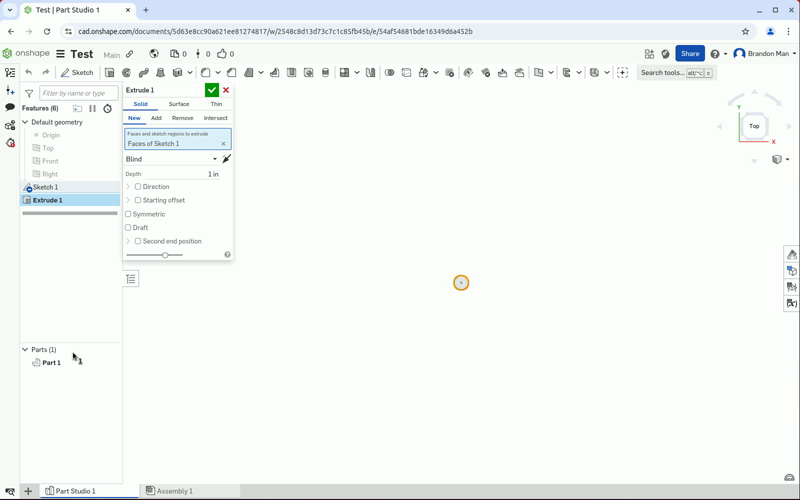
mouse_move(143, 106)
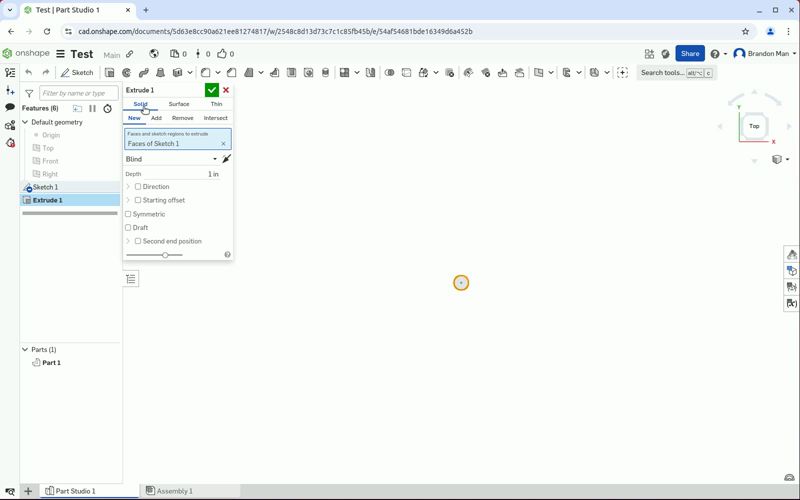
click(143, 106)
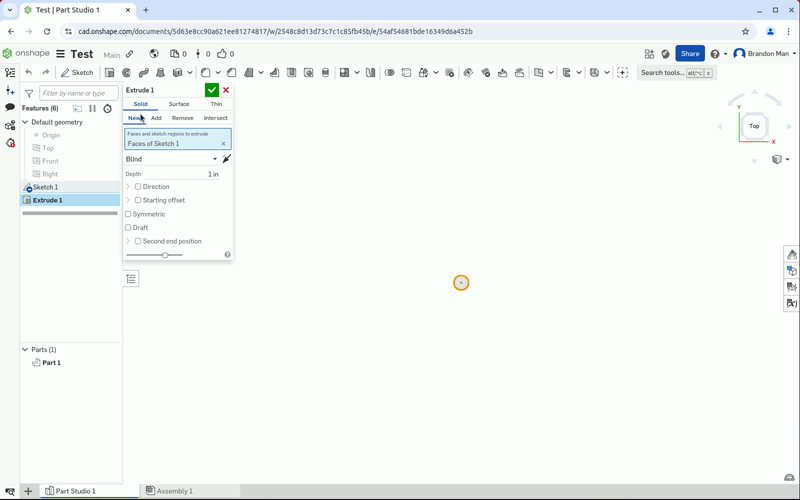
mouse_move(137, 120)
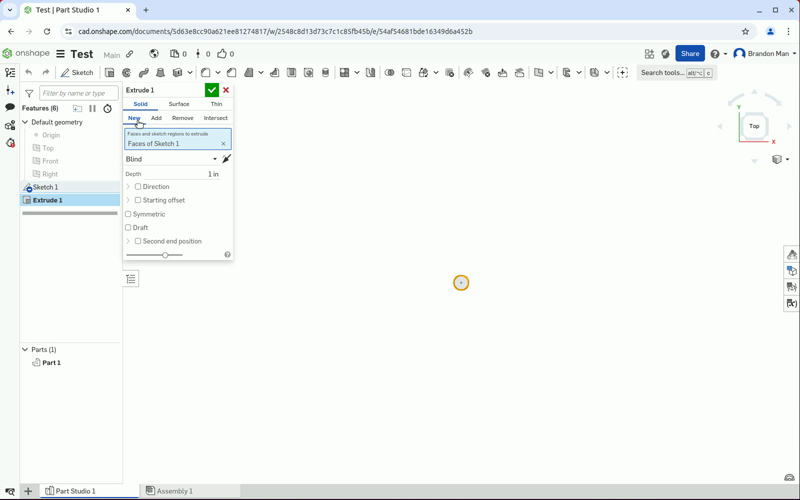
click(137, 120)
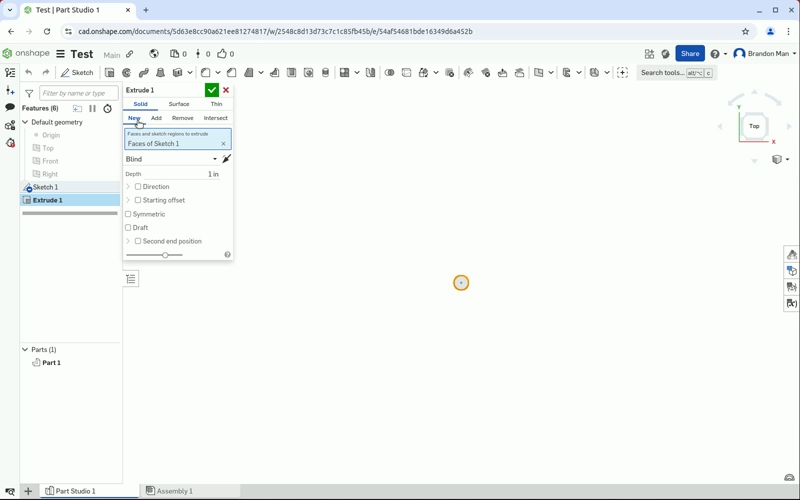
key(tab, 4)
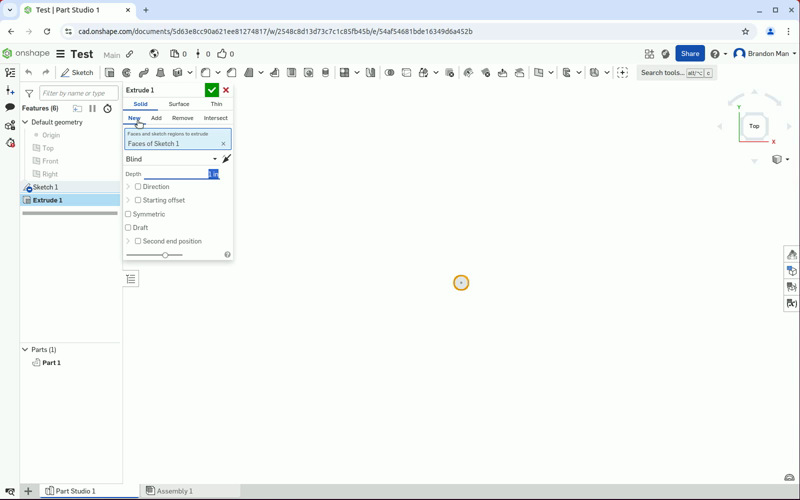
text(23.108)
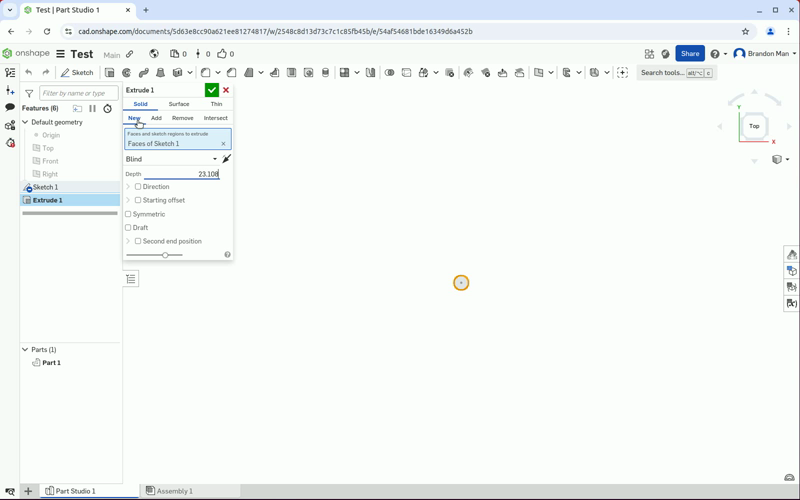
key(enter)
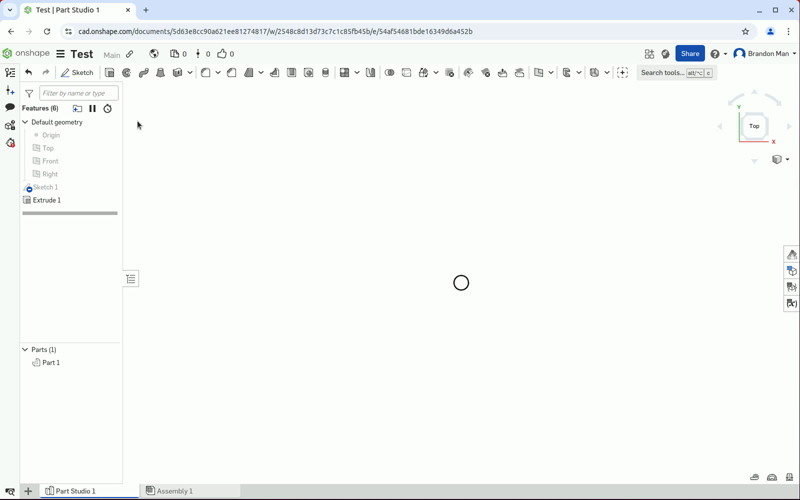
key(shift+h)
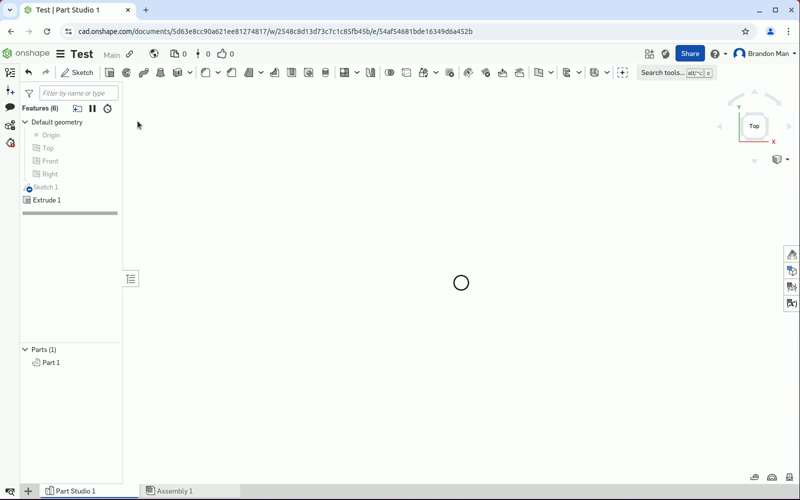
key(shift+h)
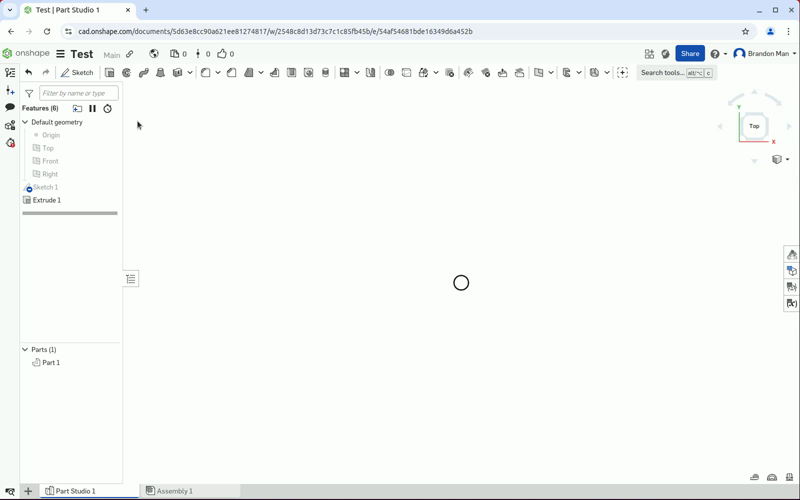
mouse_move(73, 189)
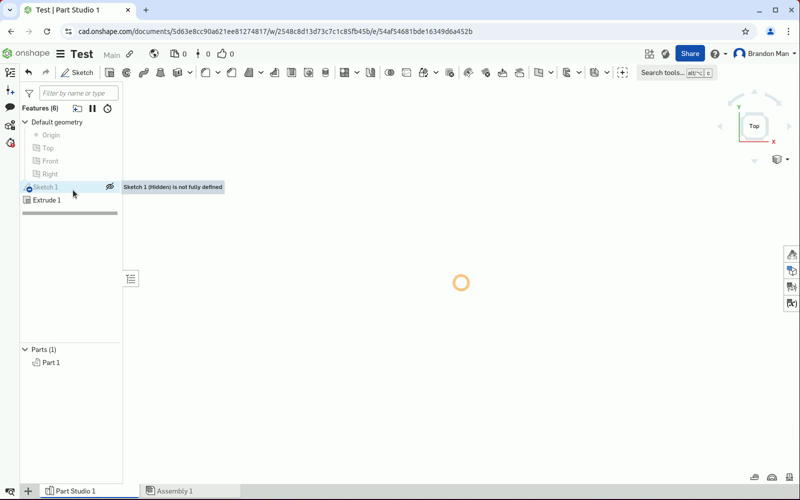
click(73, 189)
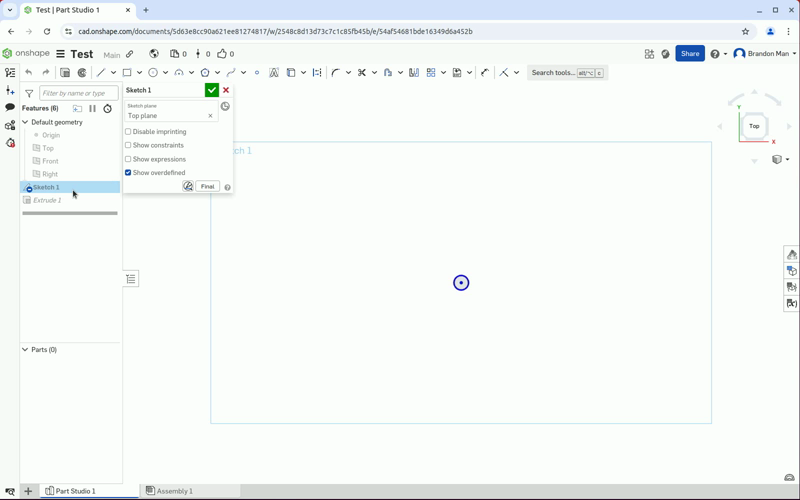
mouse_move(229, 92)
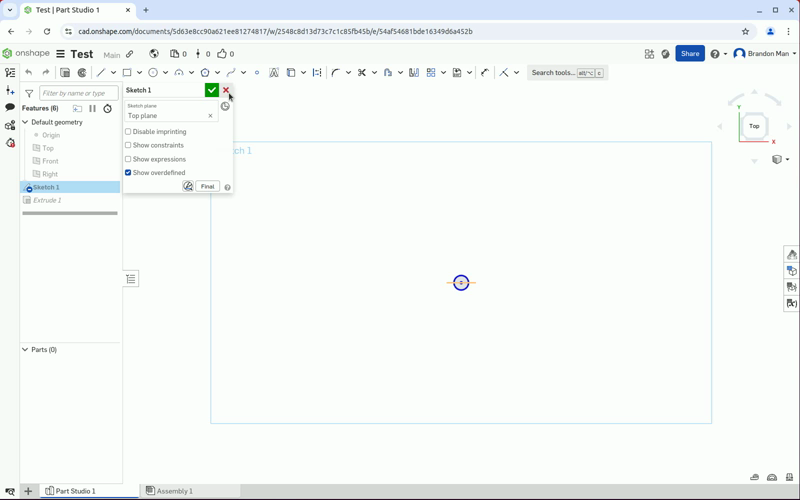
click(229, 92)
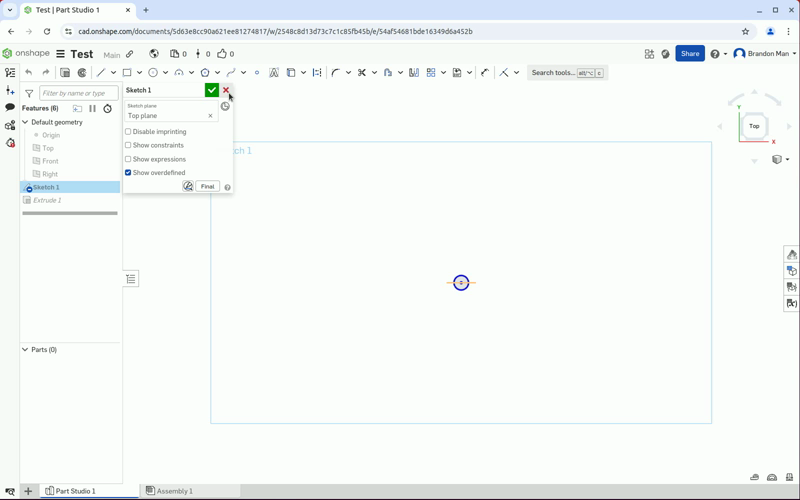
key(shift+s)
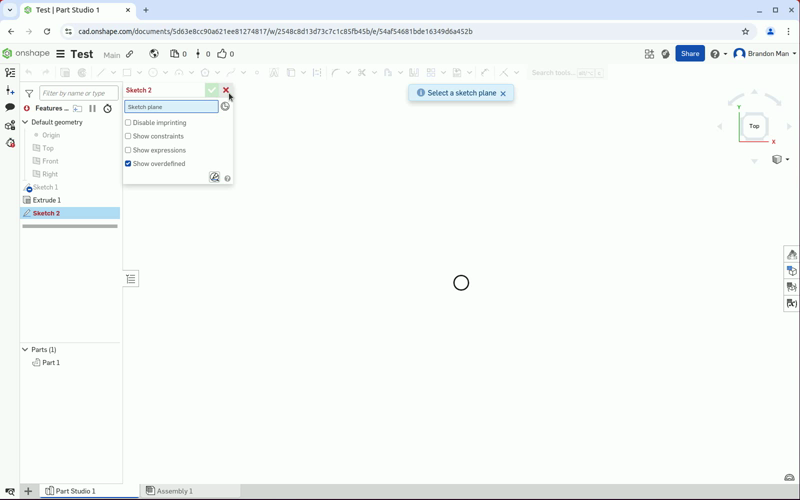
mouse_move(73, 150)
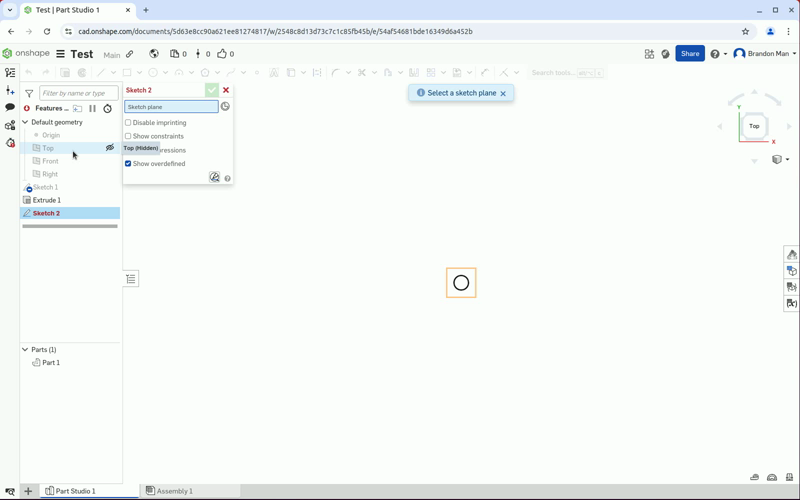
click(73, 150)
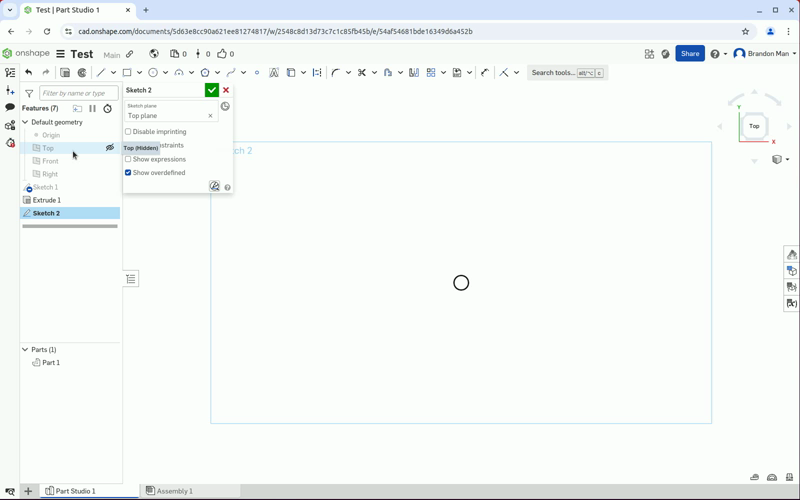
mouse_move(73, 352)
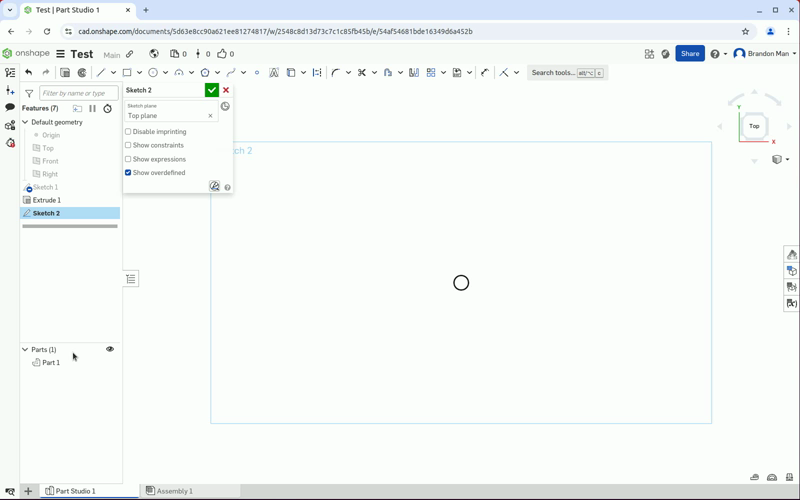
key(y)
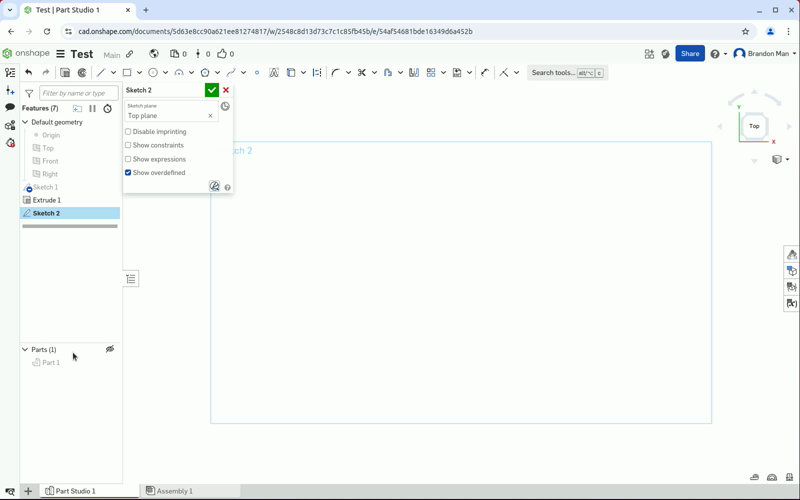
key(c)
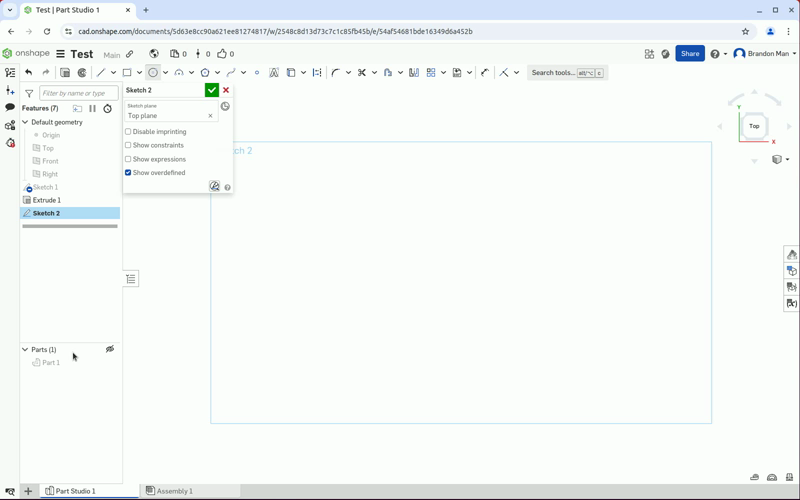
key_down(shift)
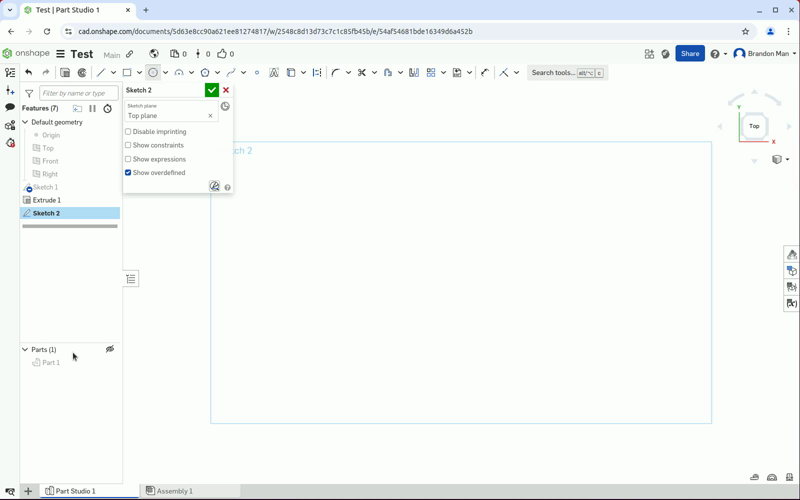
mouse_move(461, 282)
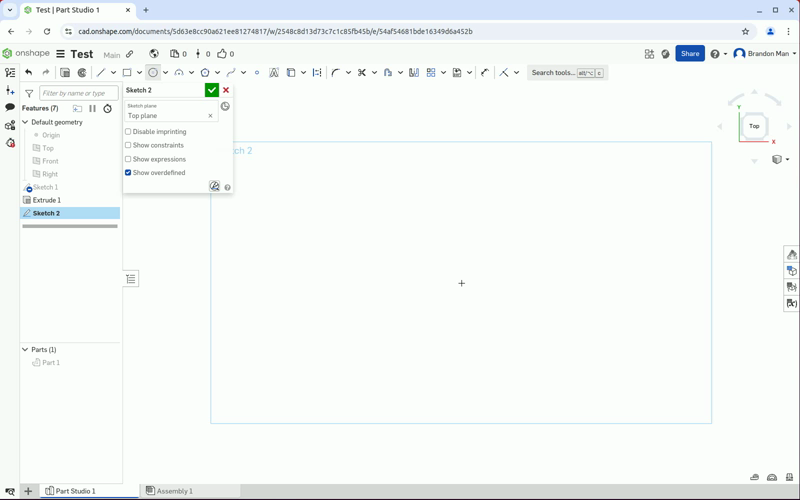
click(461, 282)
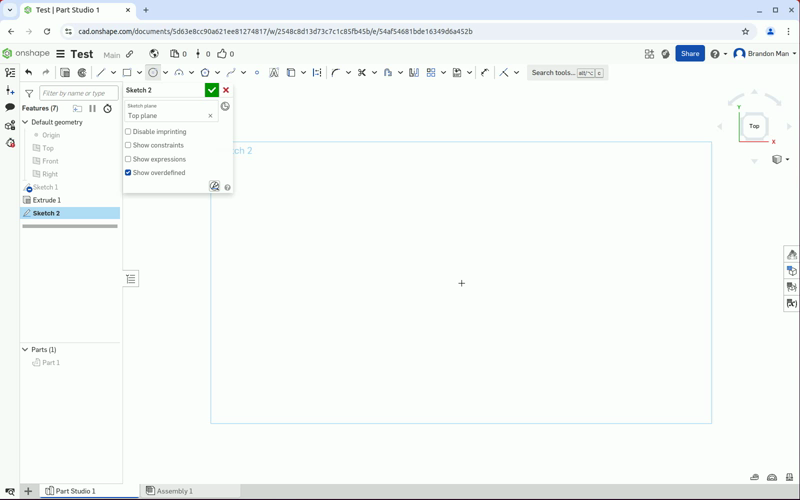
key_up(shift)
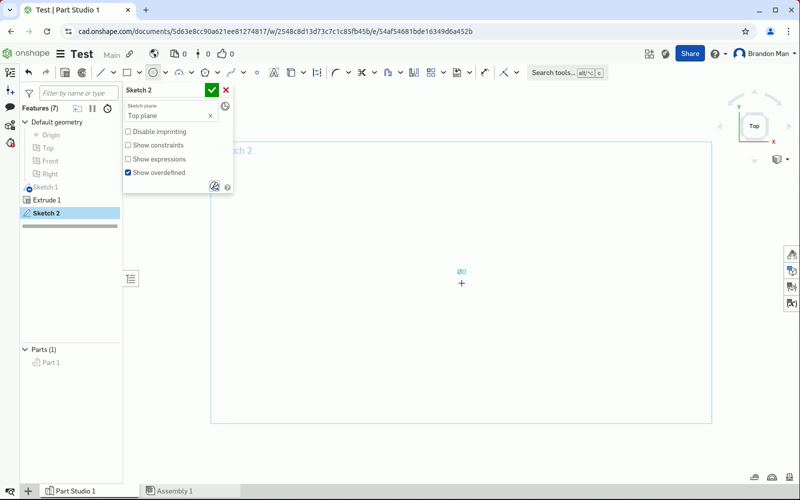
mouse_move(467, 282)
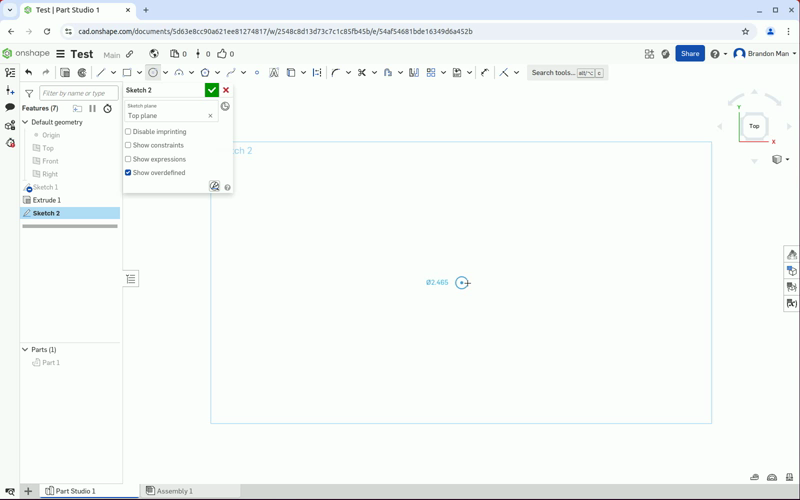
click(467, 282)
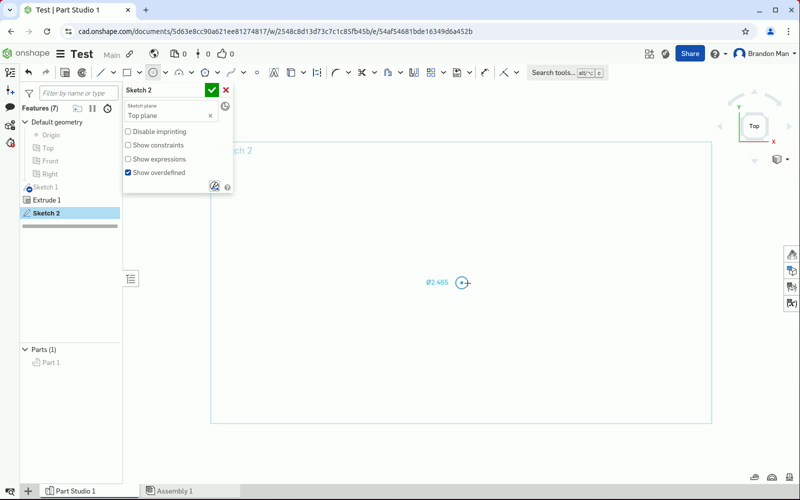
key(esc)
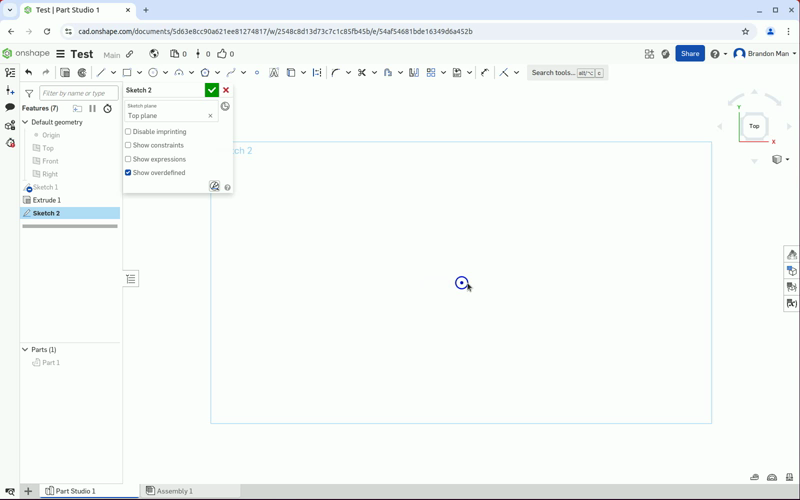
mouse_move(462, 277)
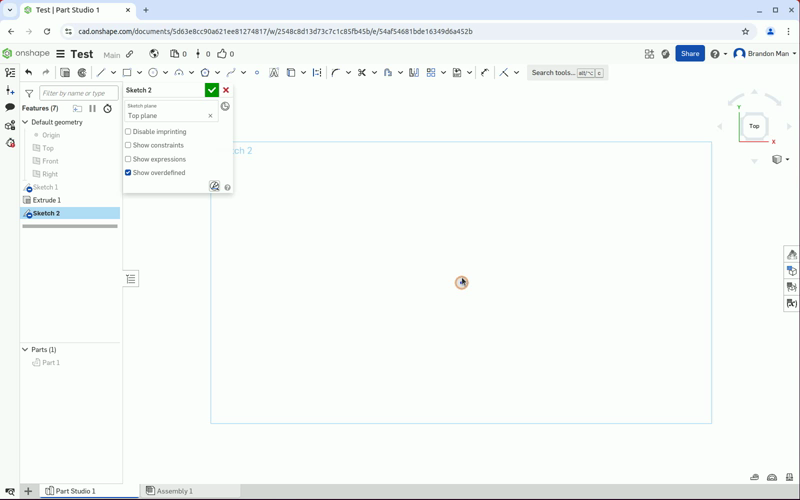
scroll(6)
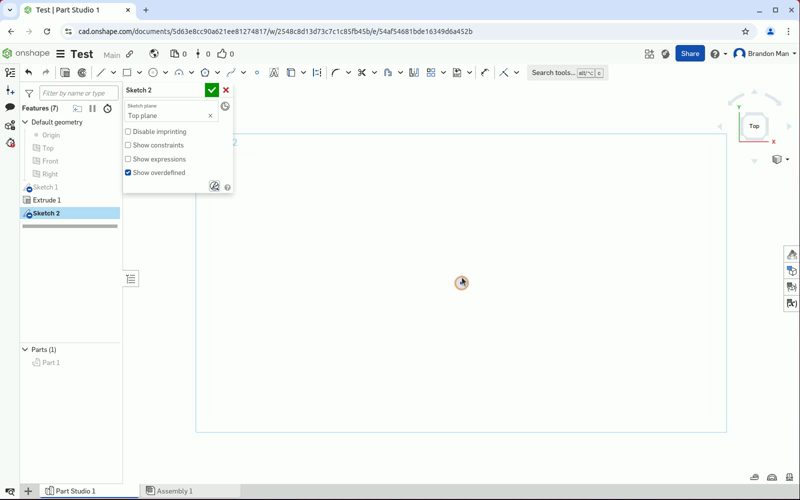
scroll(6)
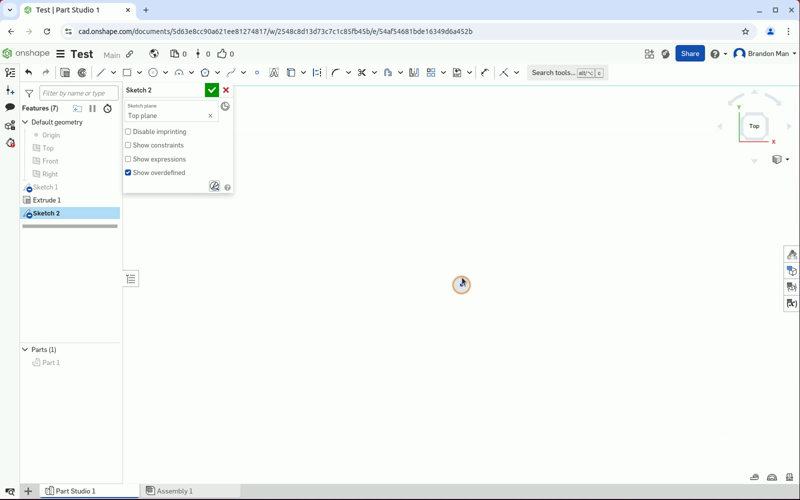
scroll(6)
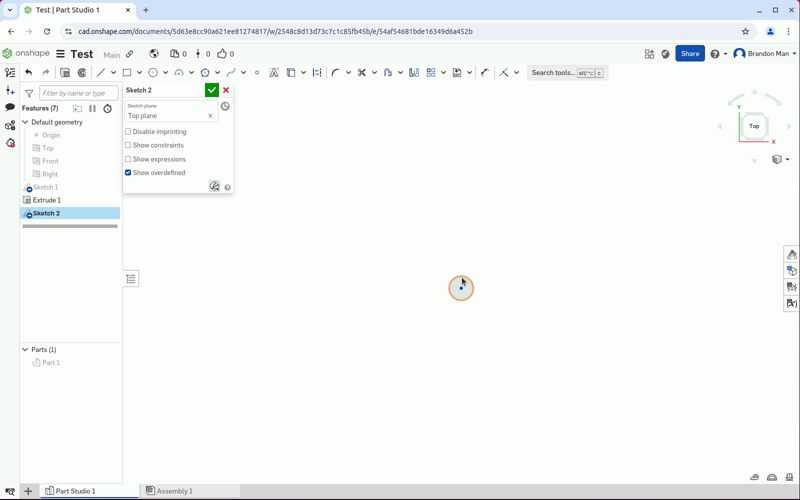
scroll(6)
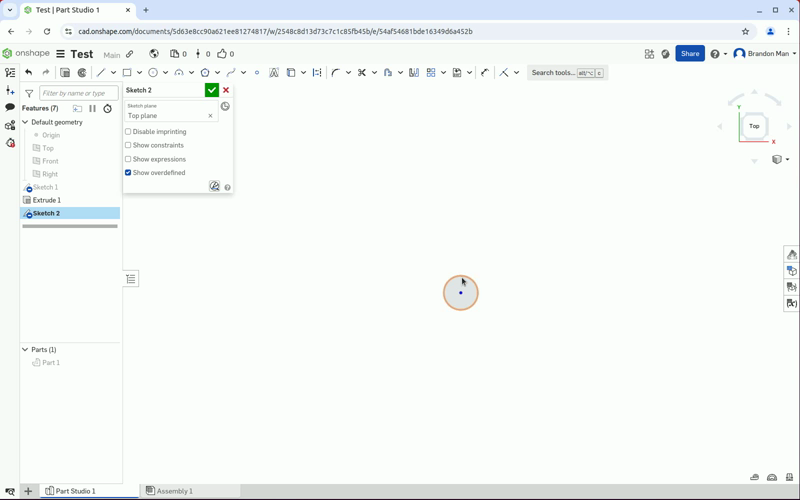
scroll(6)
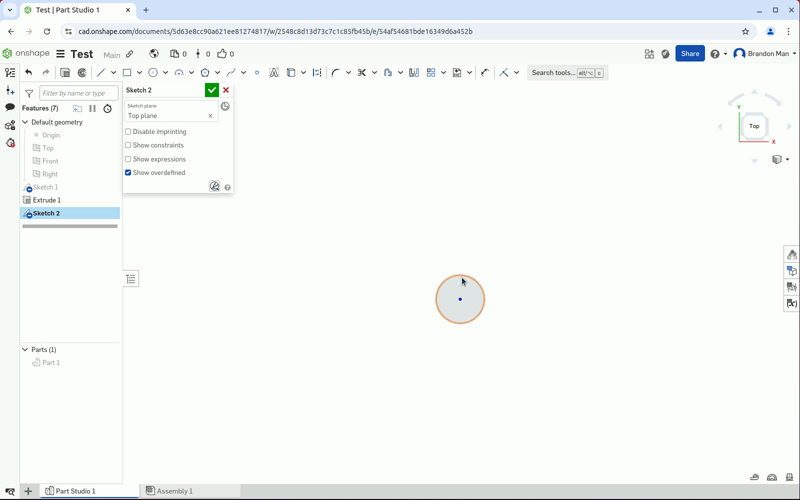
scroll(6)
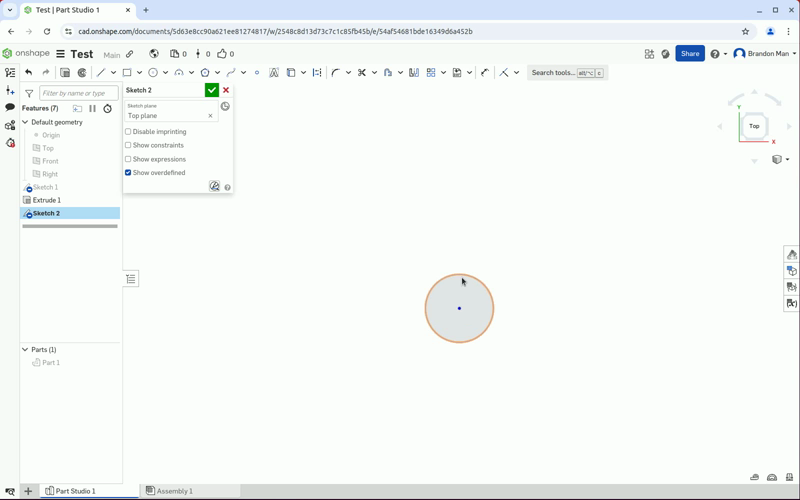
scroll(6)
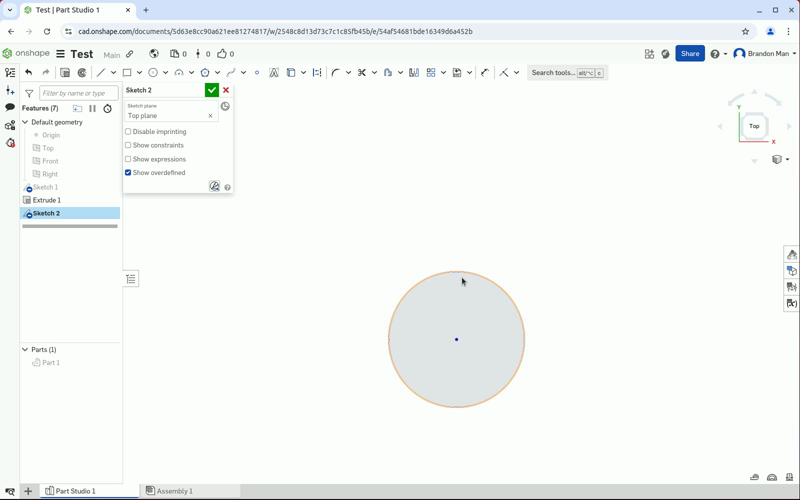
click(462, 277)
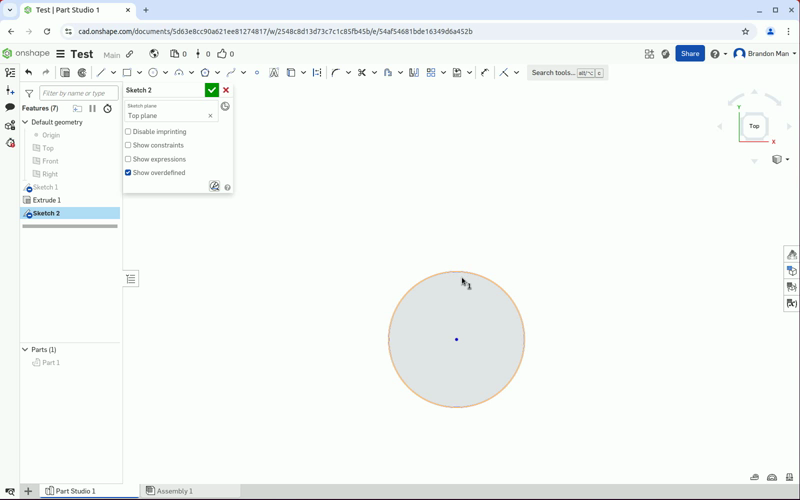
scroll(-6)
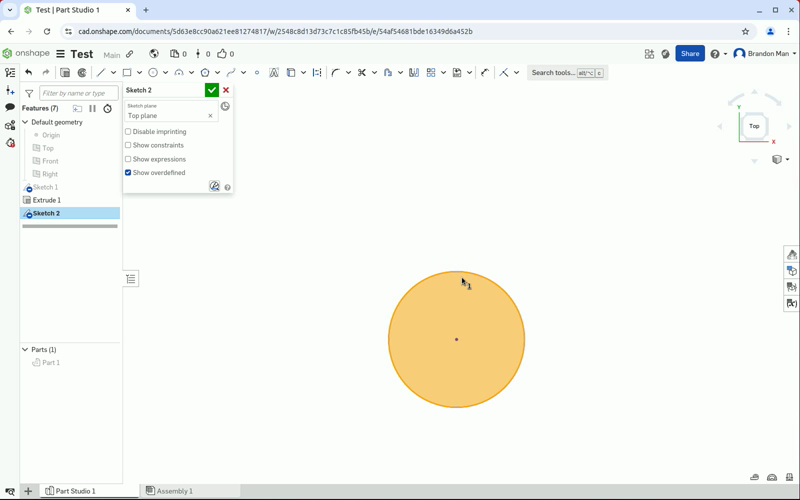
scroll(-6)
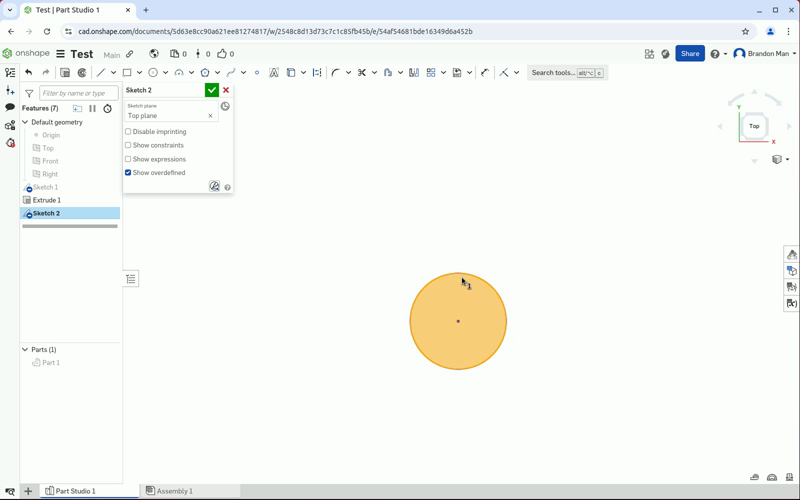
scroll(-6)
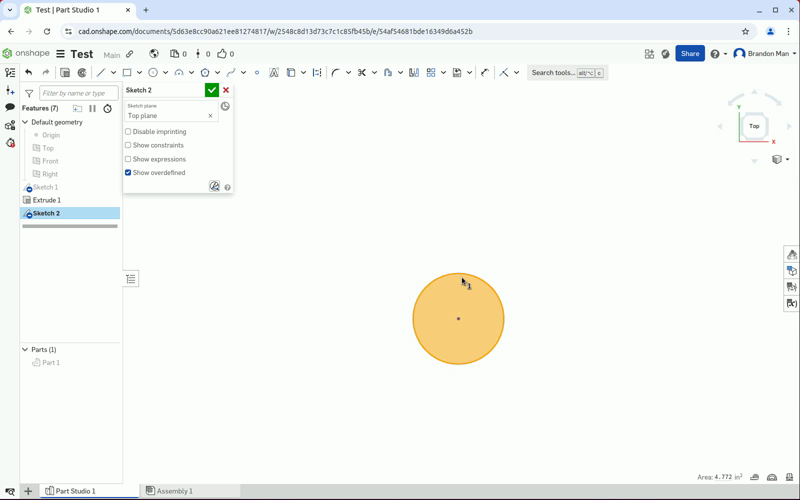
scroll(-6)
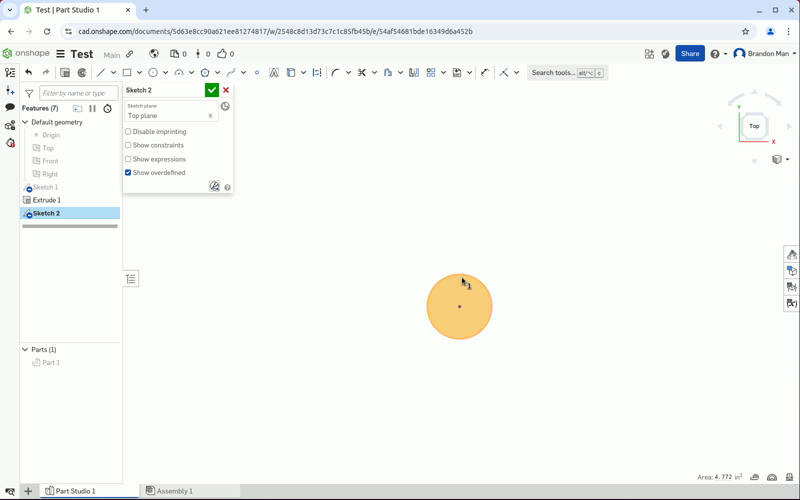
scroll(-6)
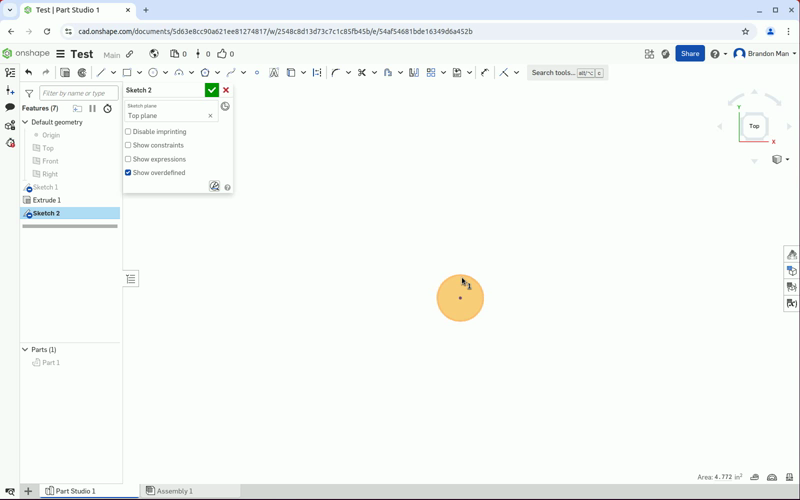
scroll(-6)
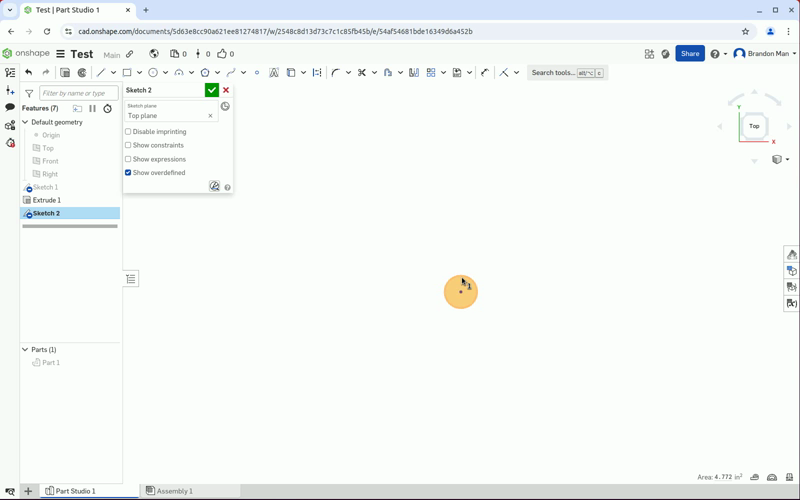
scroll(-6)
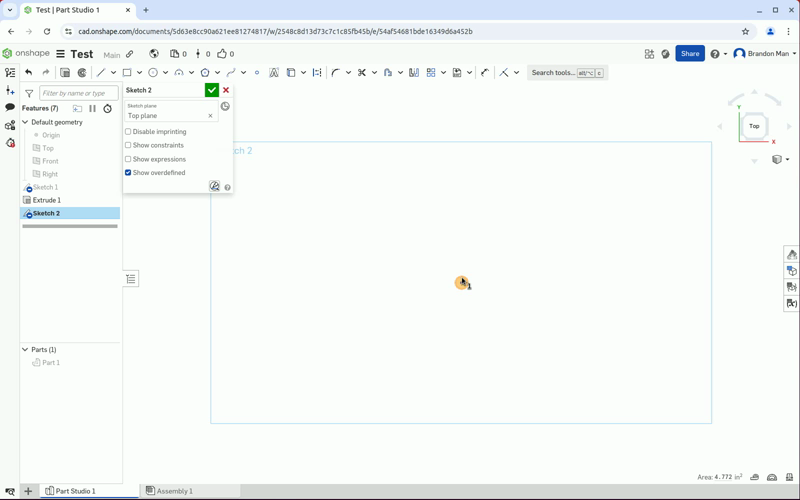
mouse_move(73, 352)
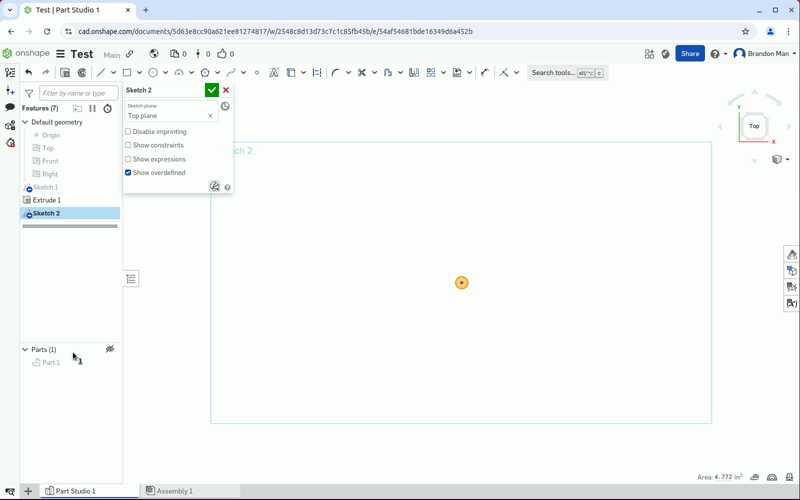
key(shift+y)
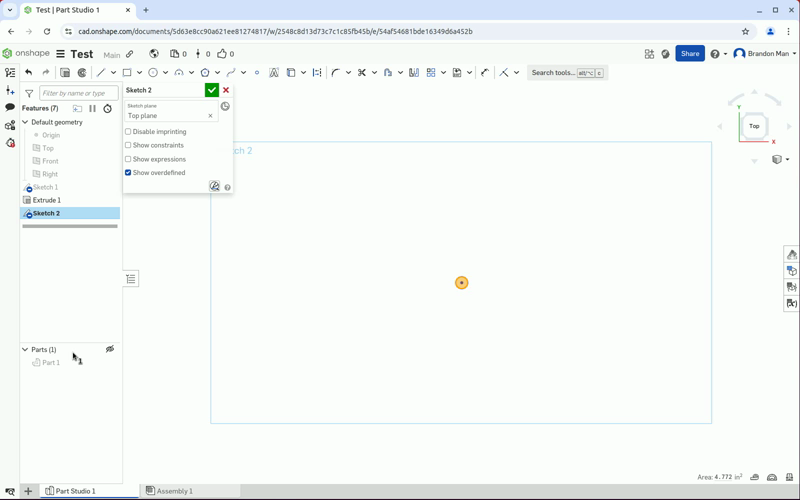
key(shift+e)
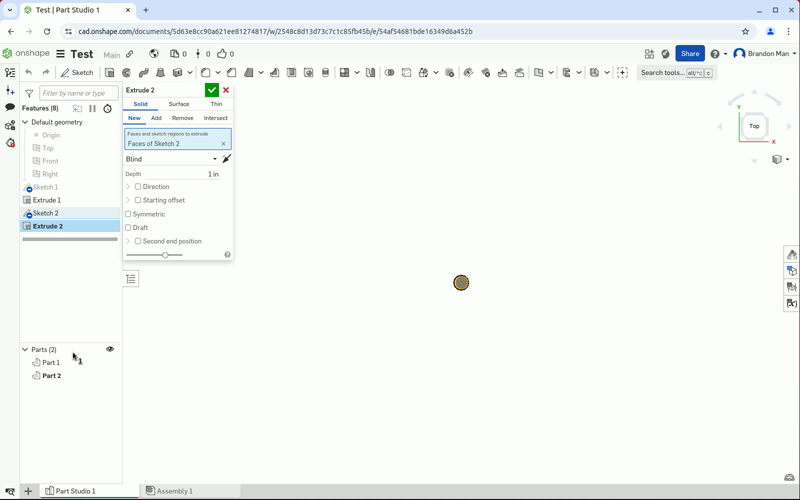
mouse_move(143, 106)
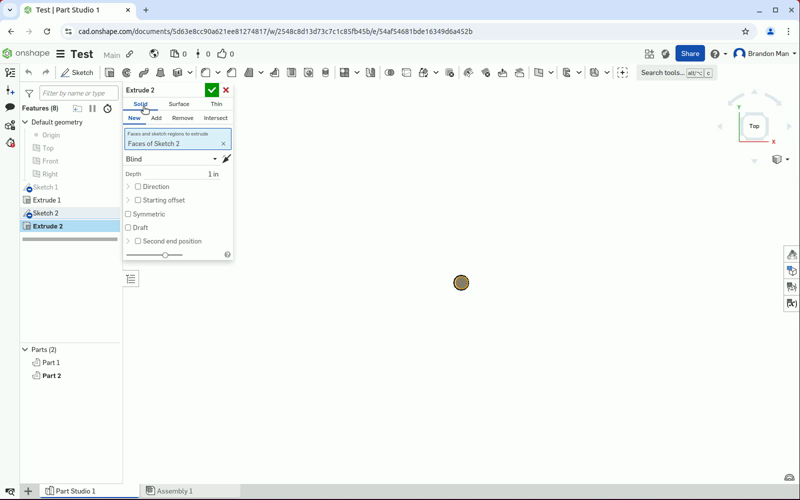
click(143, 106)
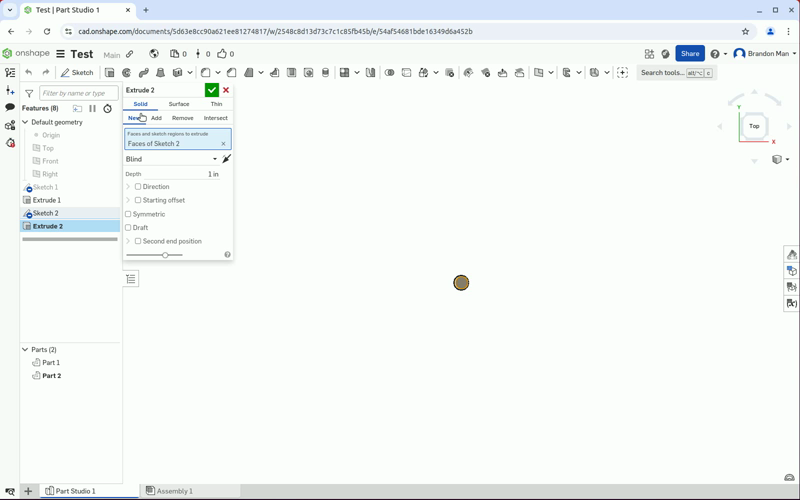
mouse_move(137, 120)
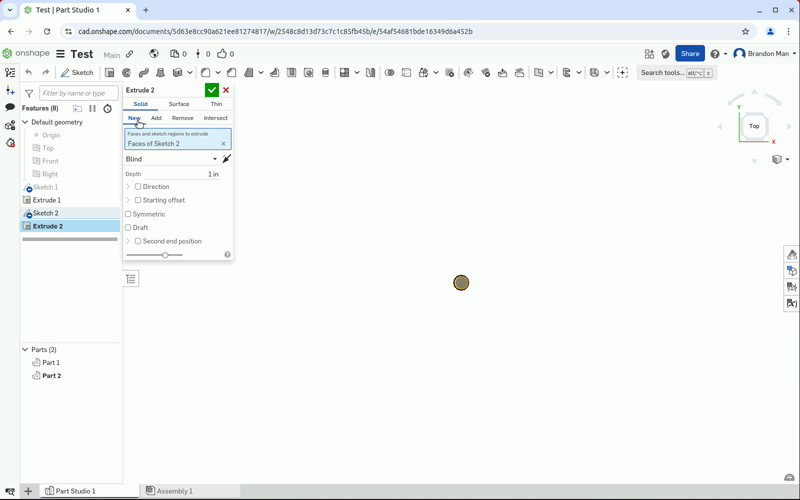
click(137, 120)
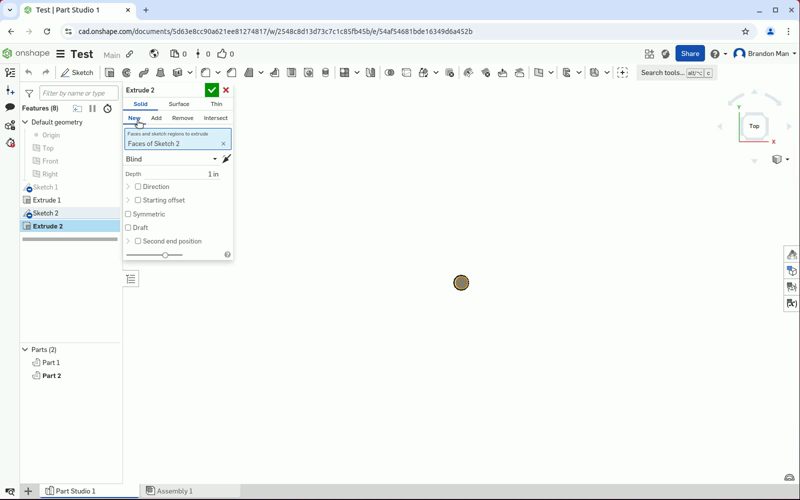
key(tab, 4)
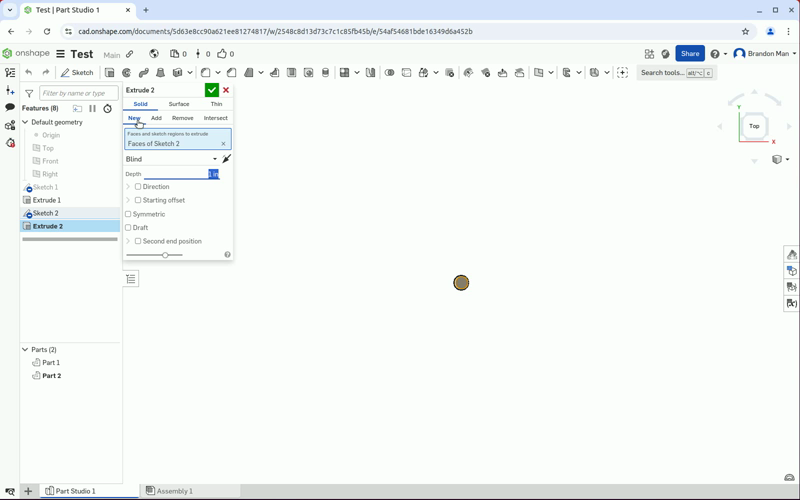
text(3.611)
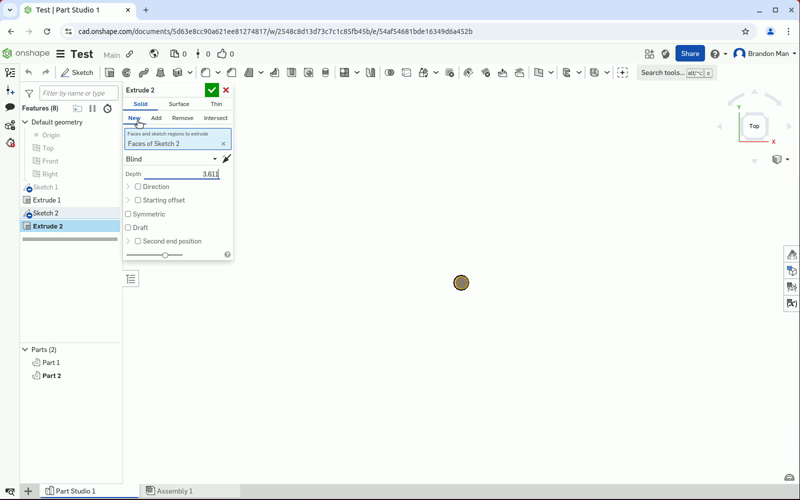
key(enter)
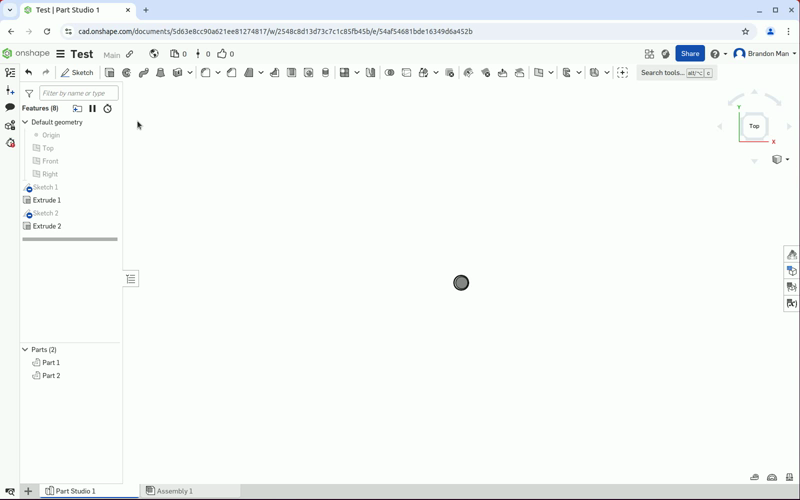
key(shift+h)
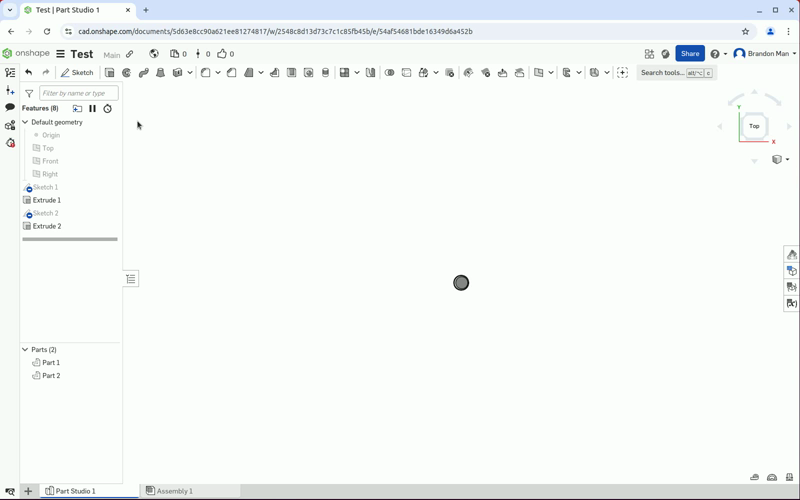
key(shift+h)
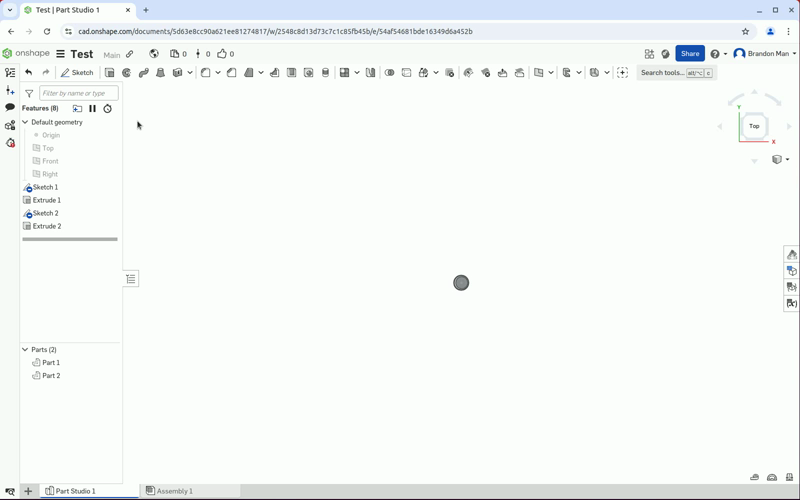
key(shift+7)
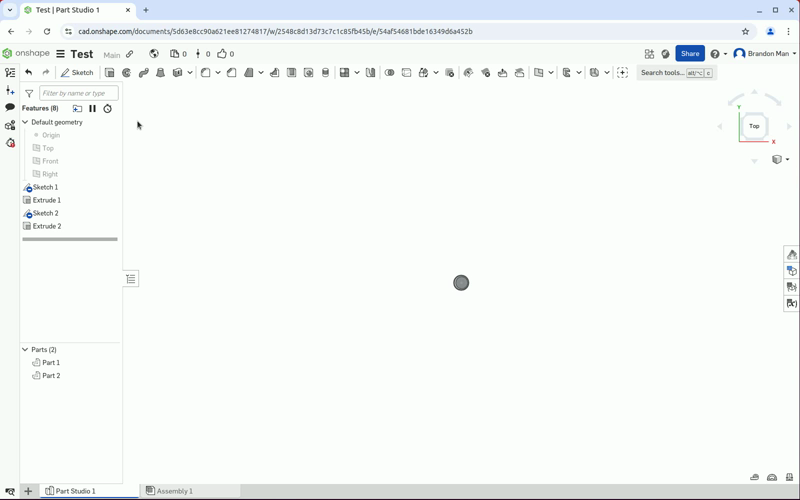
key(up, 3)
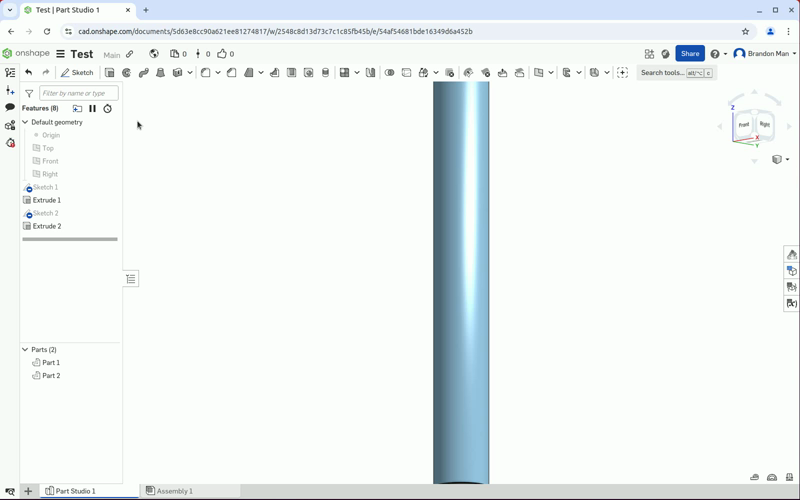
key(left, 3)
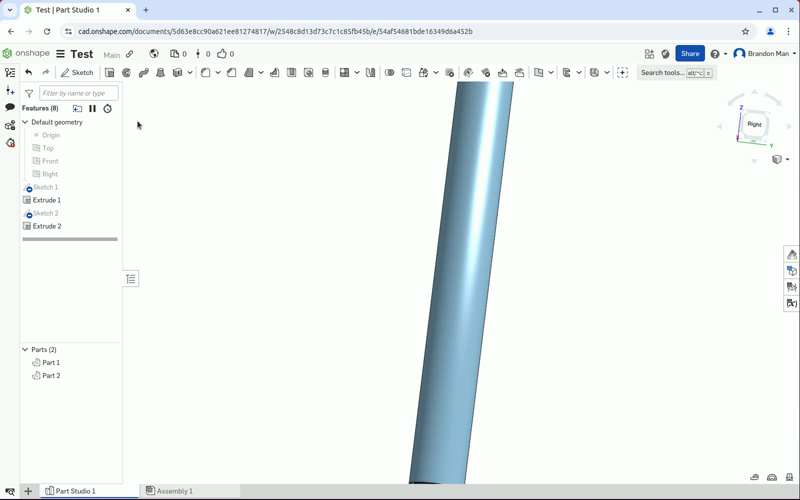
key(right, 3)
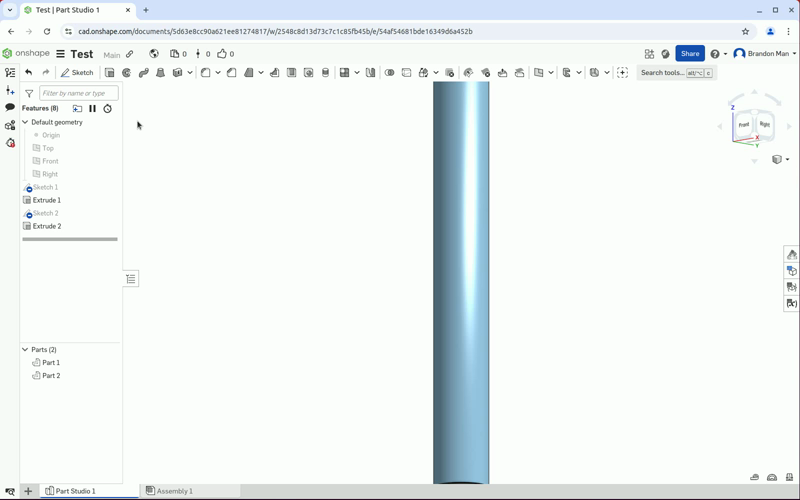
key(down, 3)
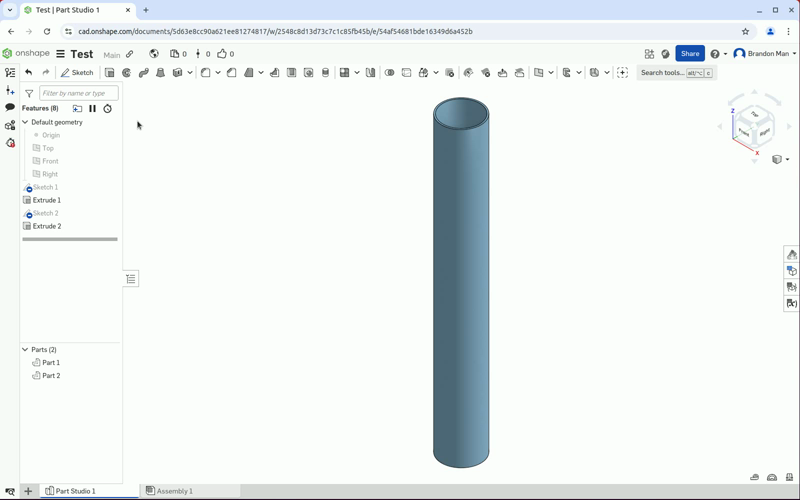
mouse_move(73, 189)
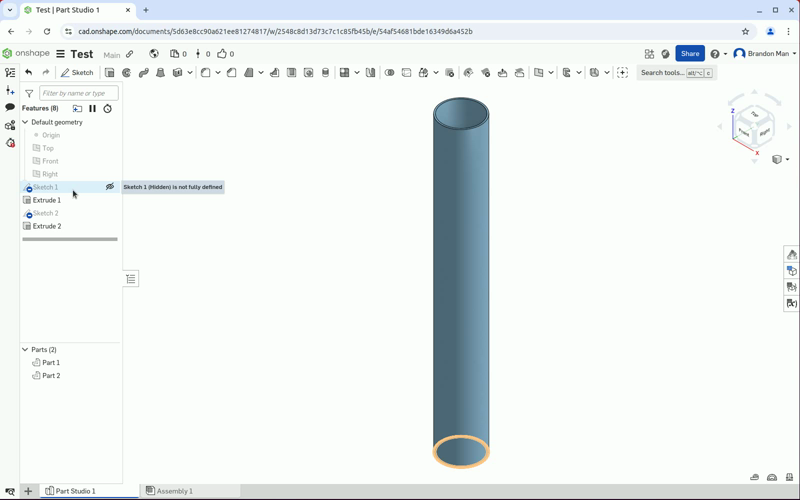
click(73, 189)